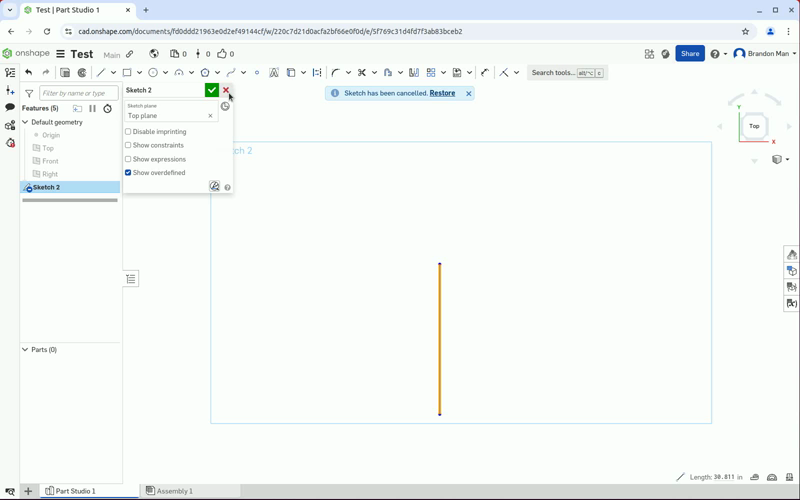
key(shift+h)
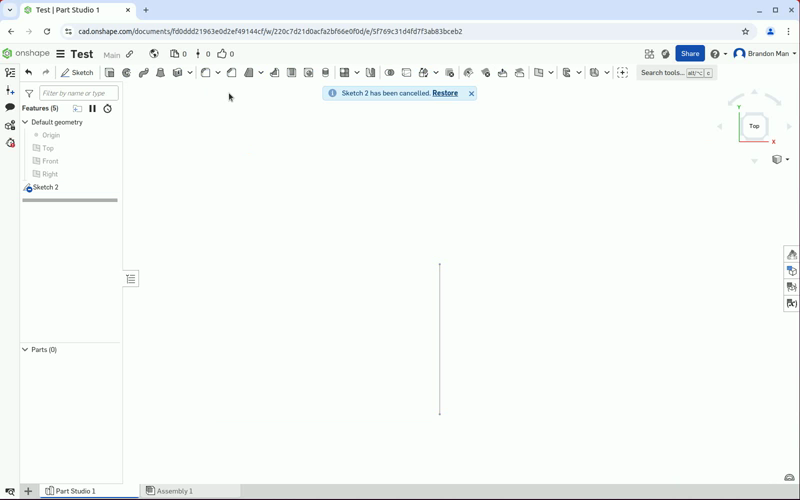
key(shift+s)
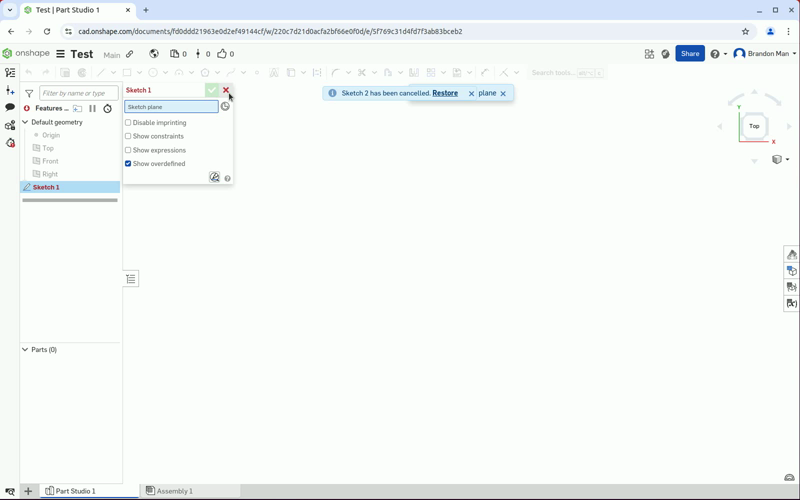
mouse_move(73, 150)
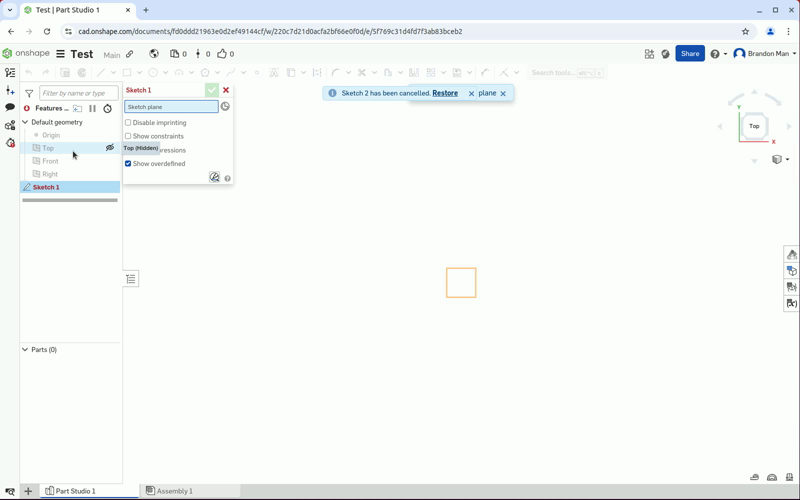
click(73, 150)
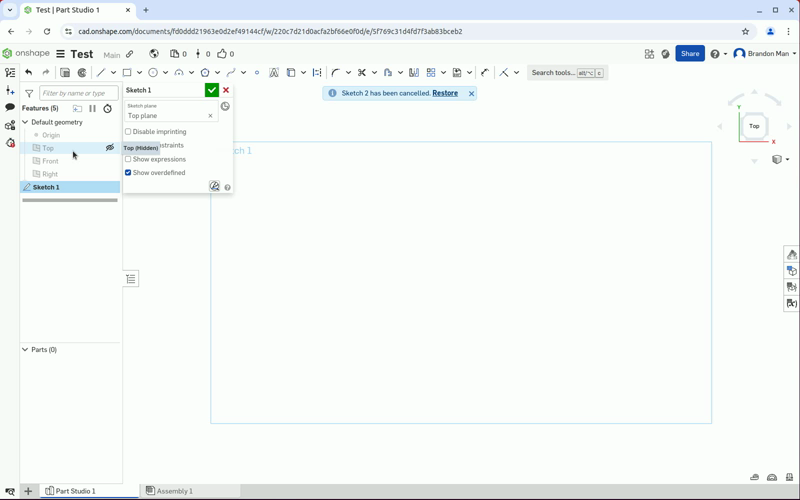
mouse_move(73, 352)
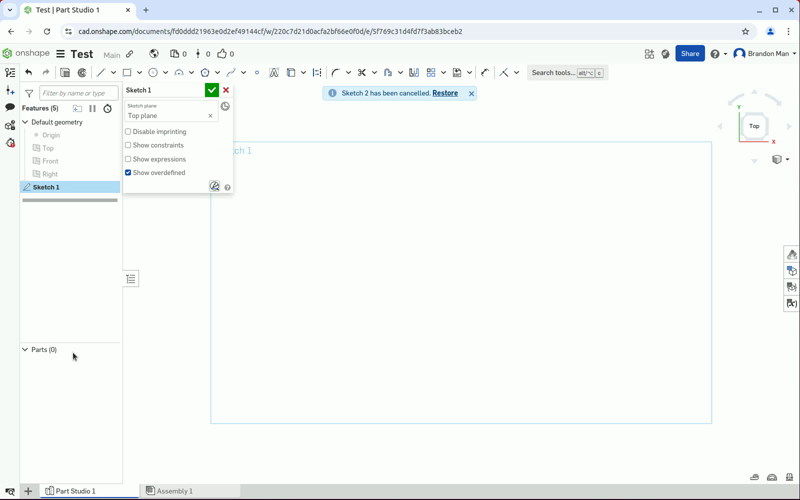
key(y)
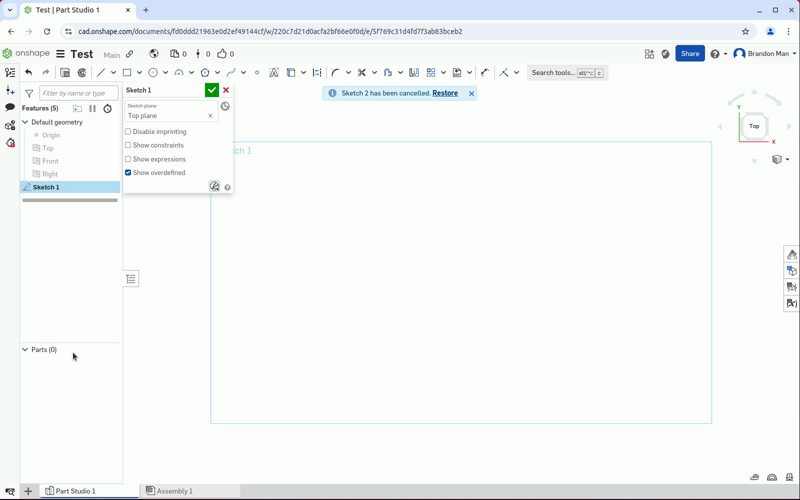
key(l)
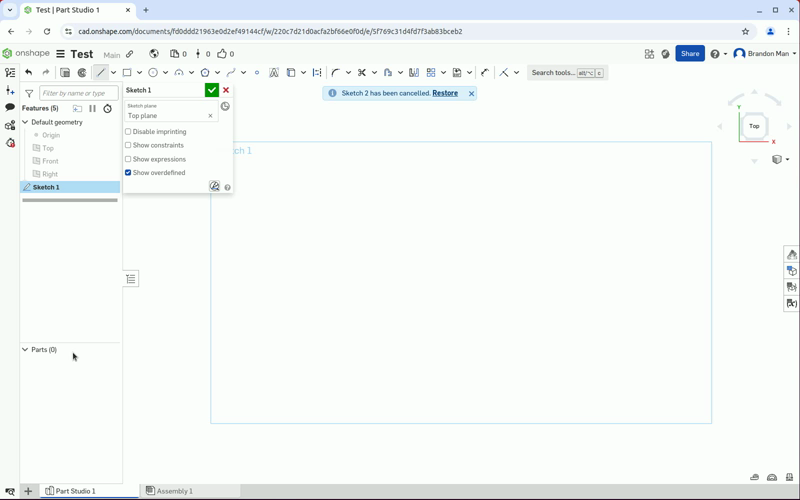
key_down(shift)
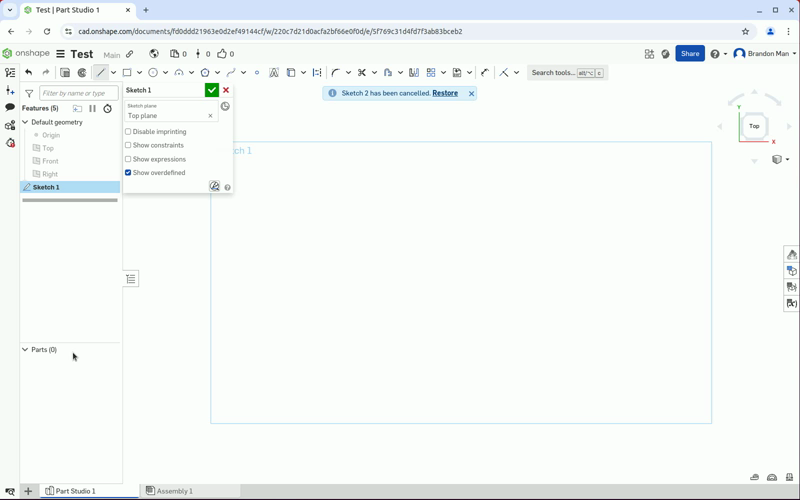
mouse_move(404, 339)
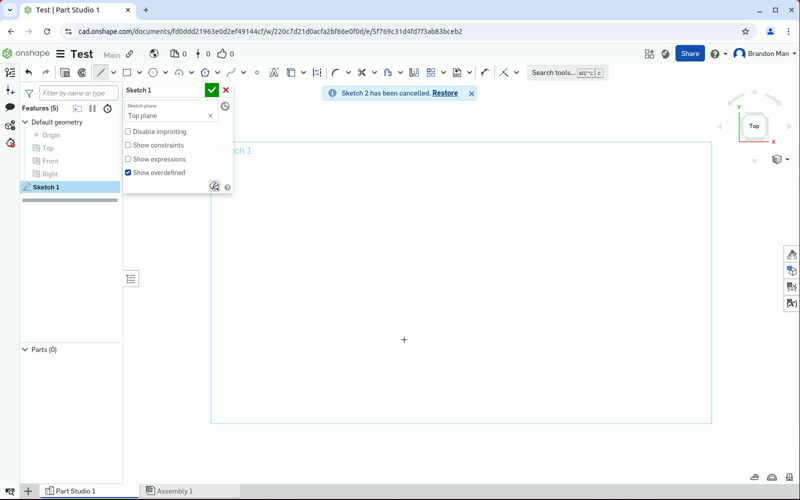
click(404, 339)
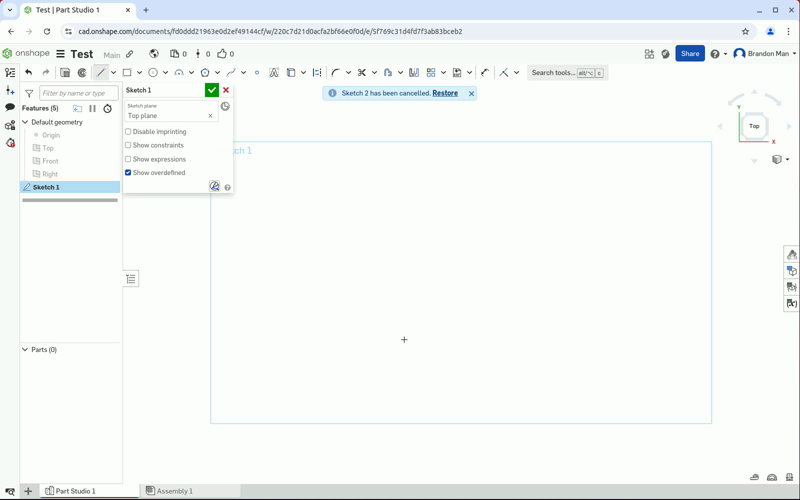
key_up(shift)
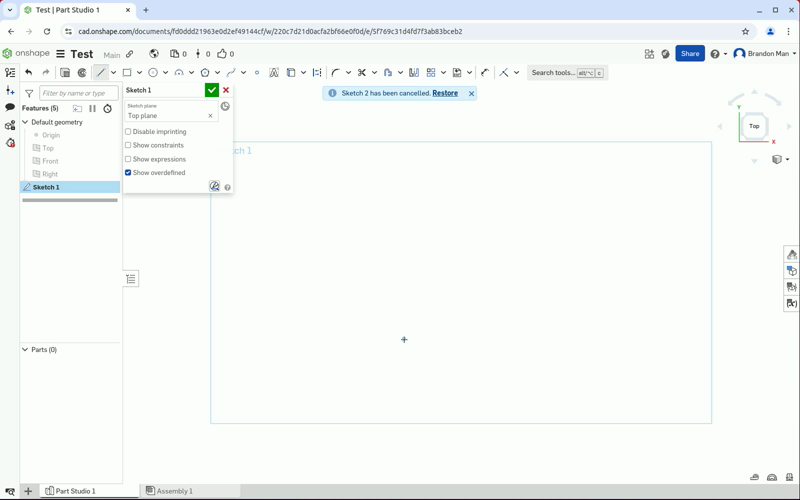
key_down(shift)
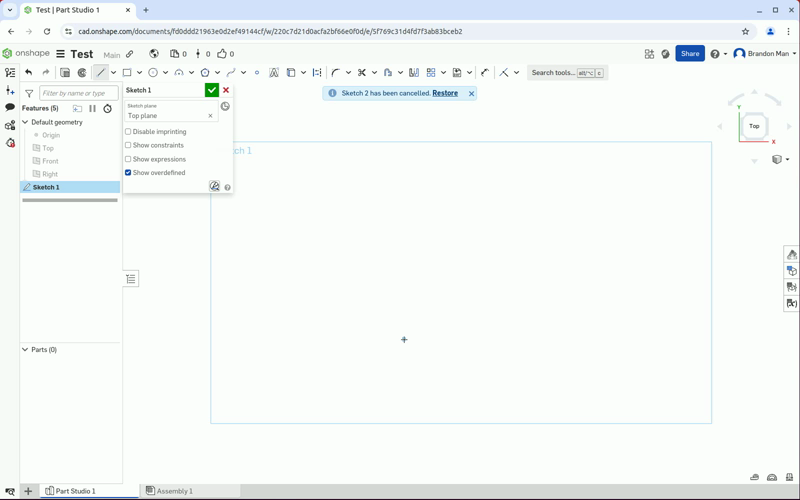
mouse_move(516, 339)
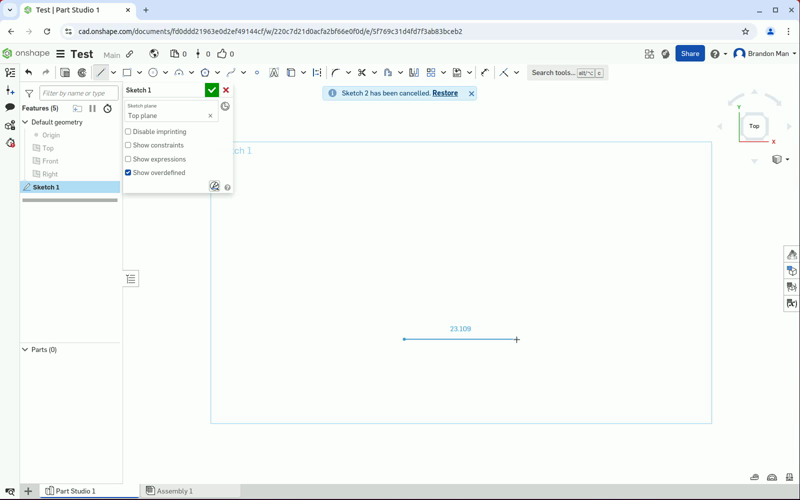
click(516, 339)
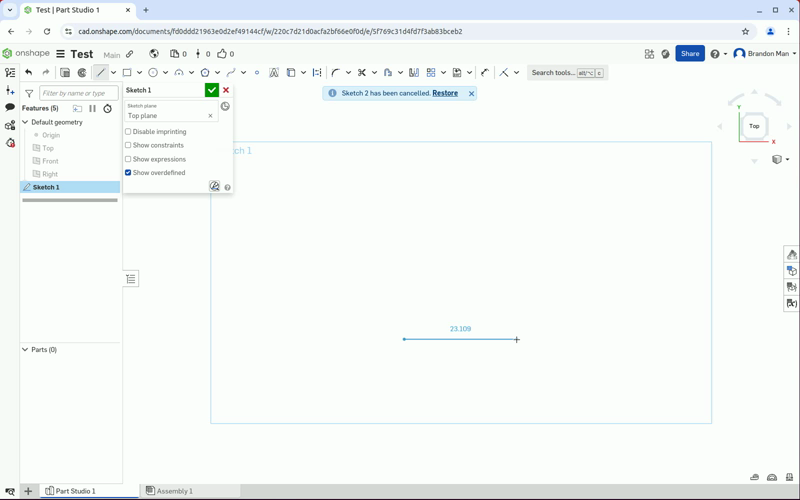
key_up(shift)
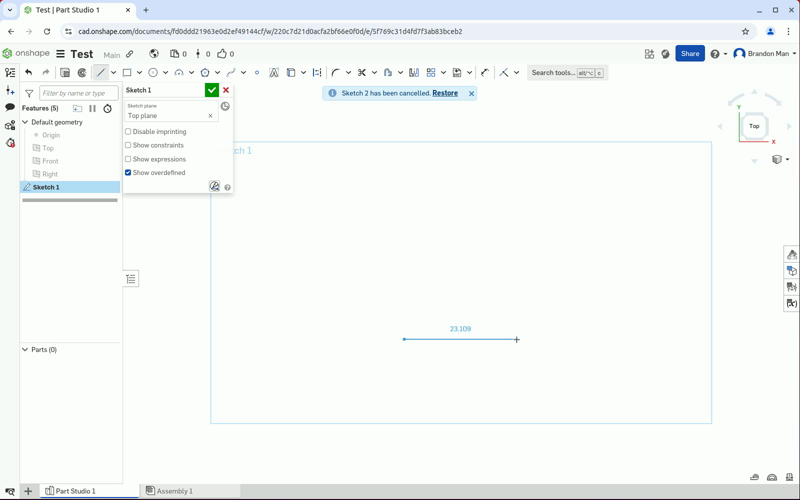
key_down(shift)
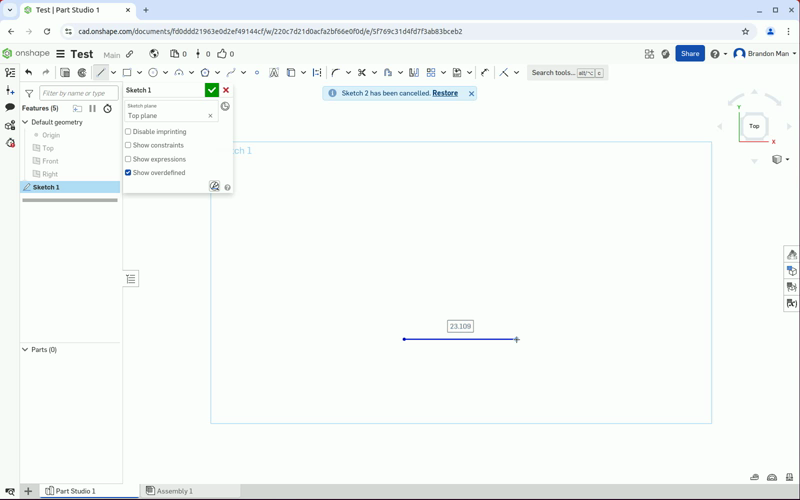
mouse_move(516, 226)
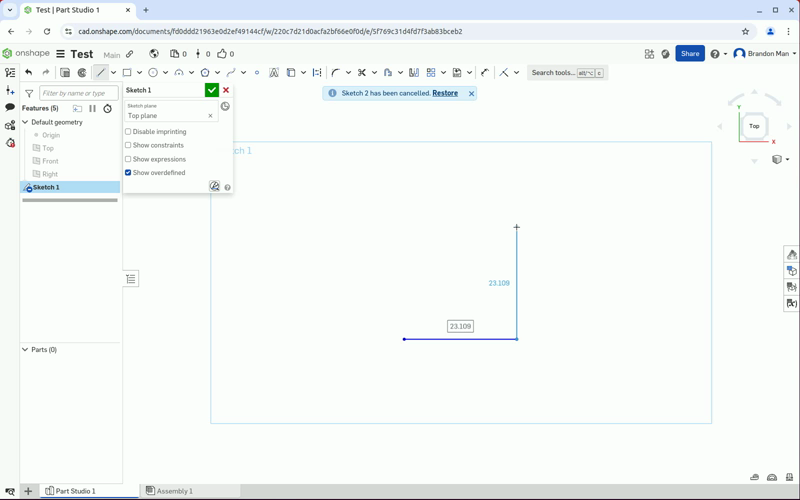
click(516, 226)
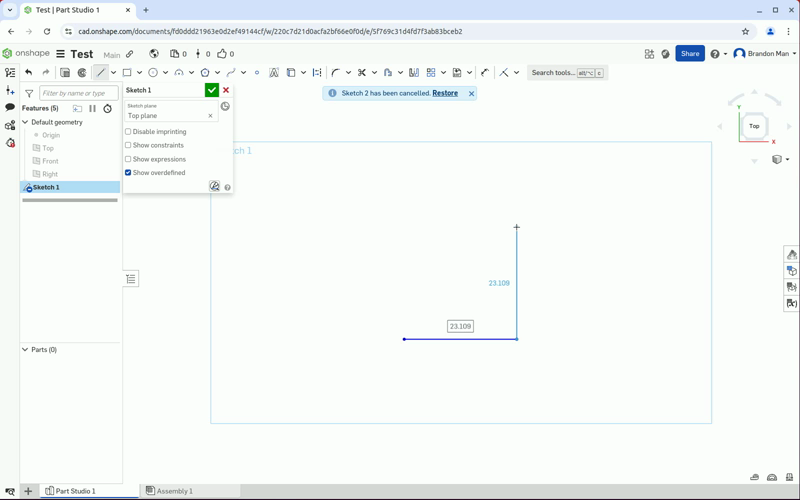
key_up(shift)
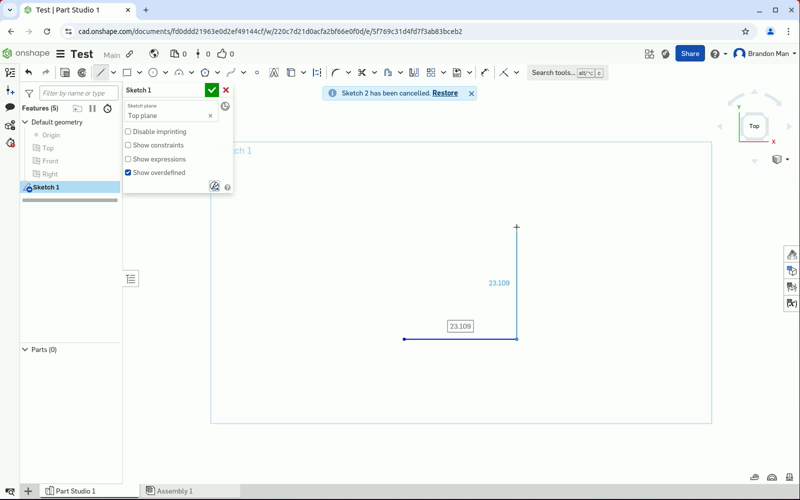
key_down(shift)
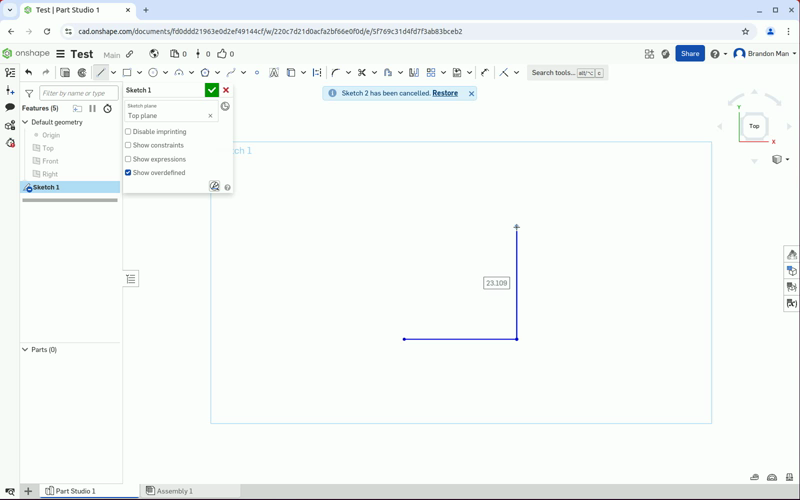
mouse_move(404, 226)
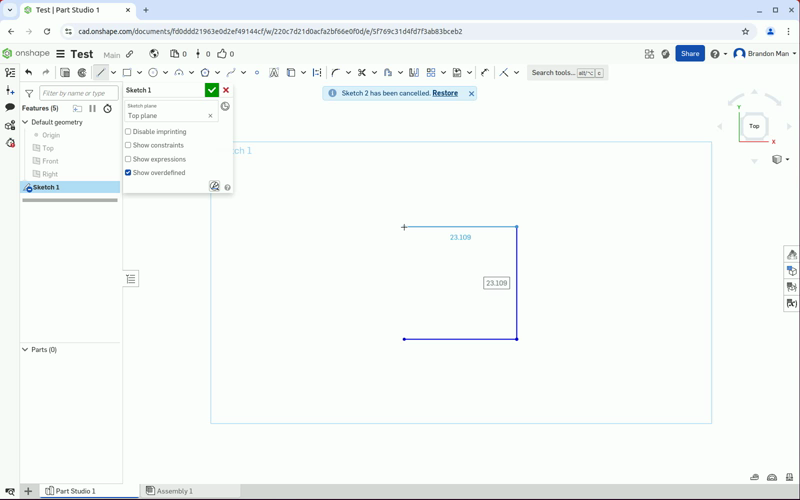
click(404, 226)
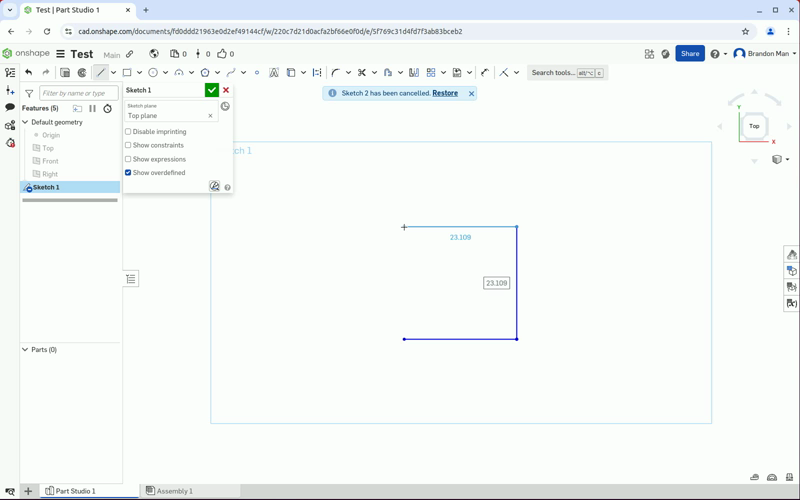
key_up(shift)
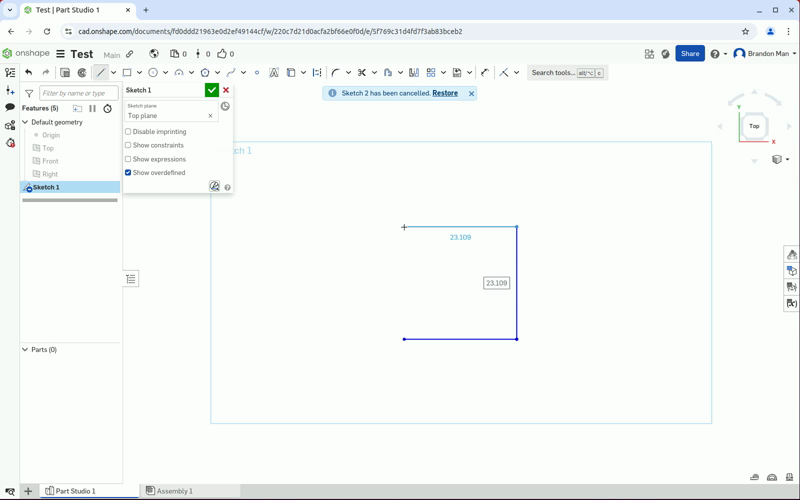
key_down(shift)
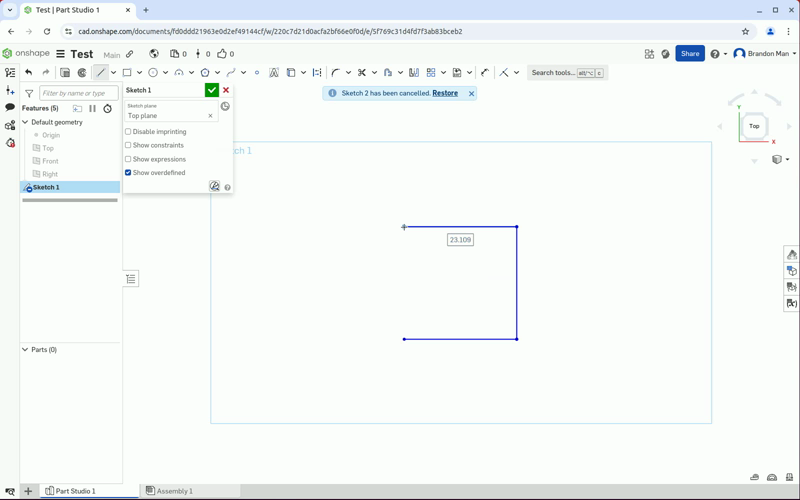
mouse_move(404, 339)
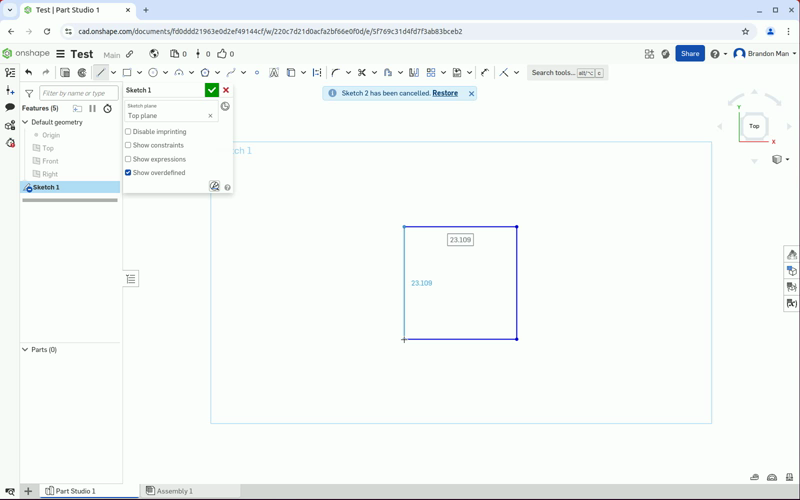
key_up(shift)
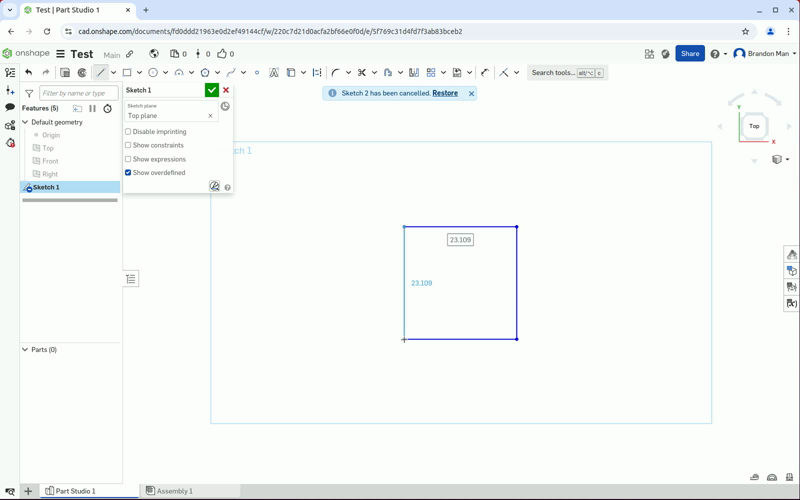
click(404, 339)
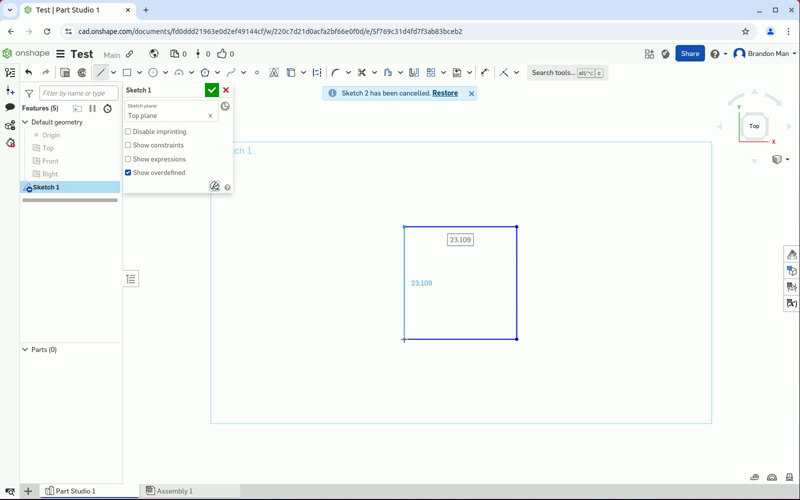
key(esc)
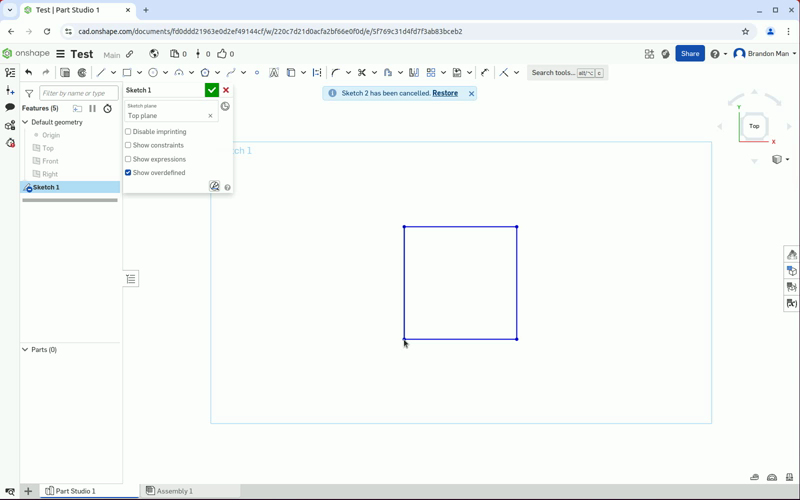
mouse_move(491, 249)
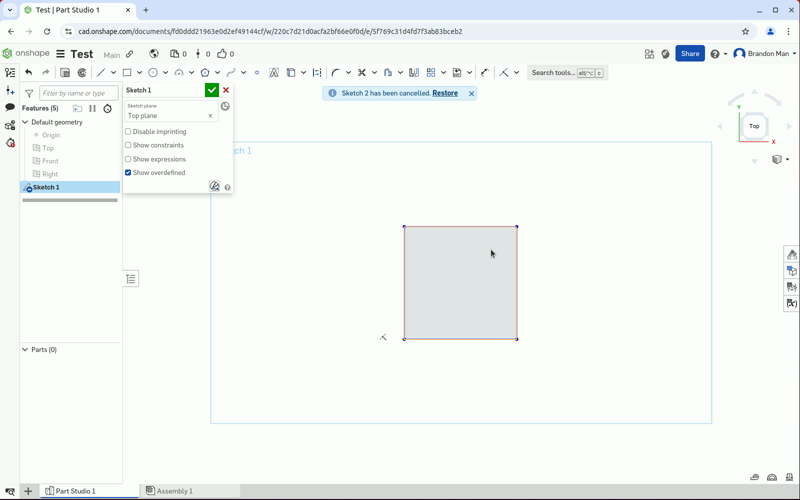
click(491, 249)
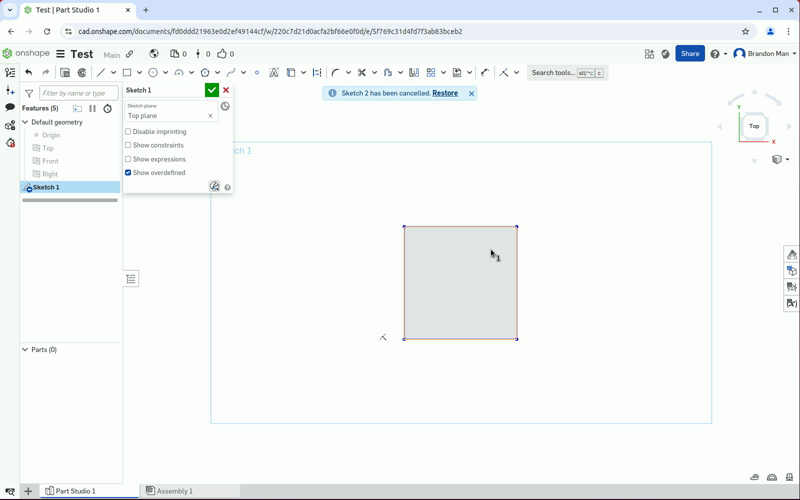
mouse_move(73, 352)
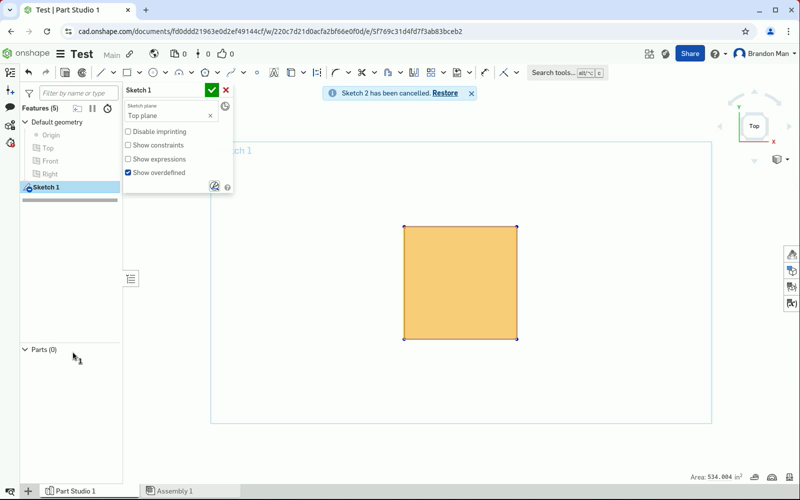
key(shift+y)
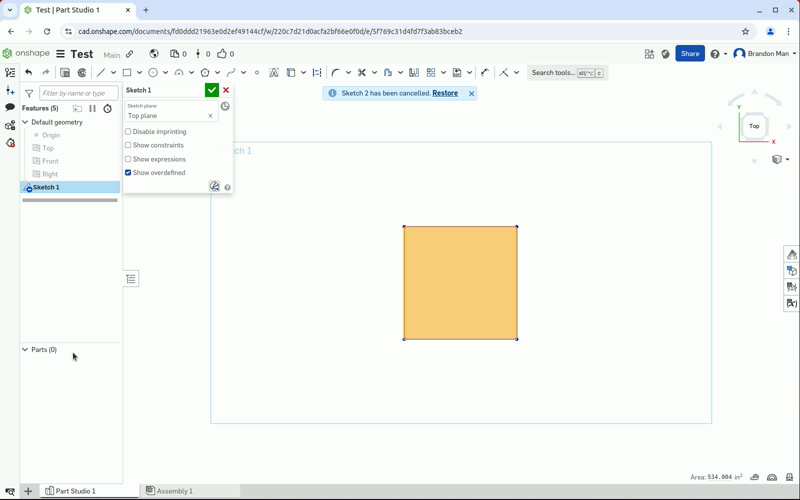
key(shift+e)
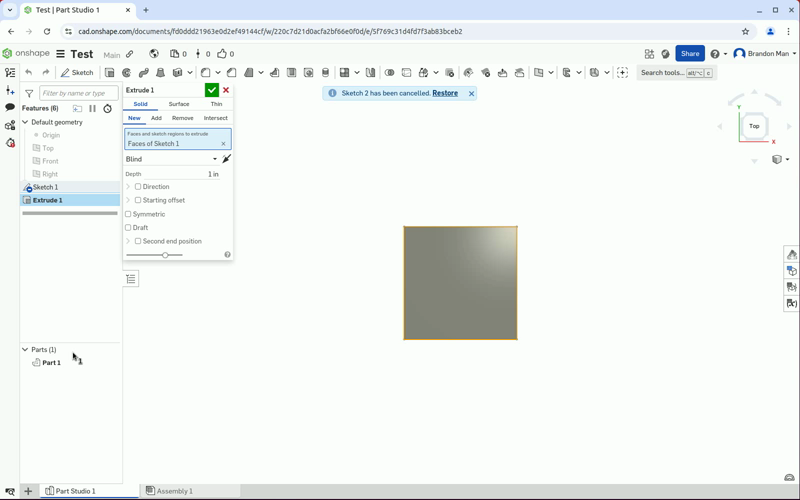
mouse_move(143, 106)
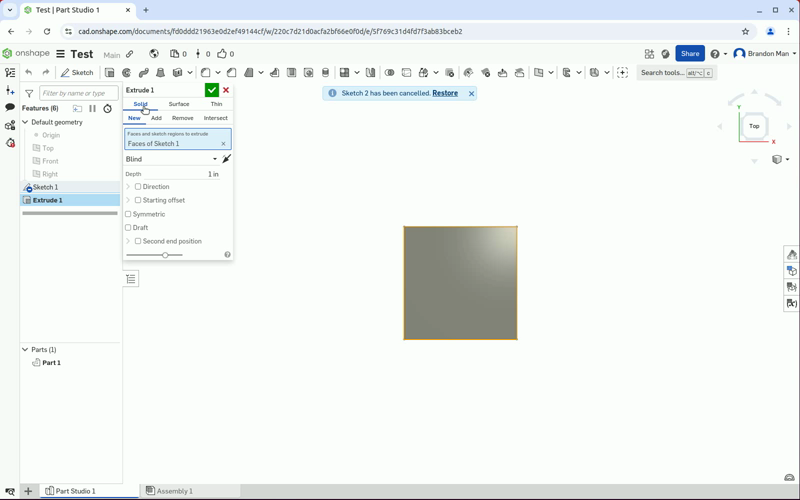
click(143, 106)
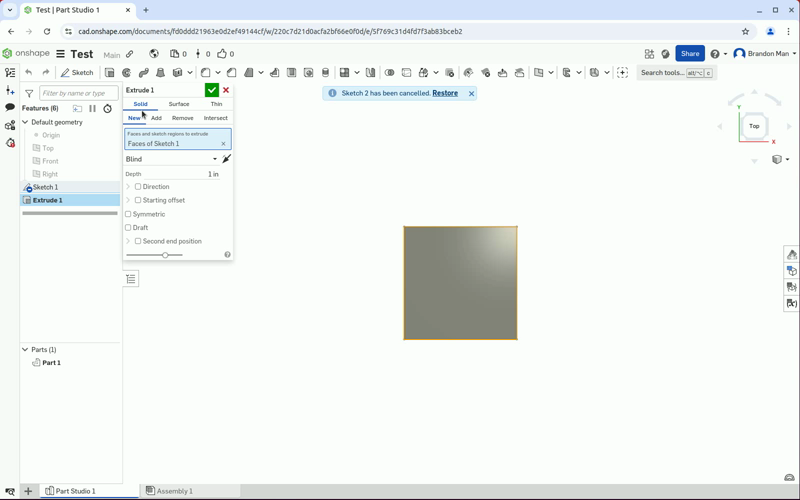
mouse_move(137, 120)
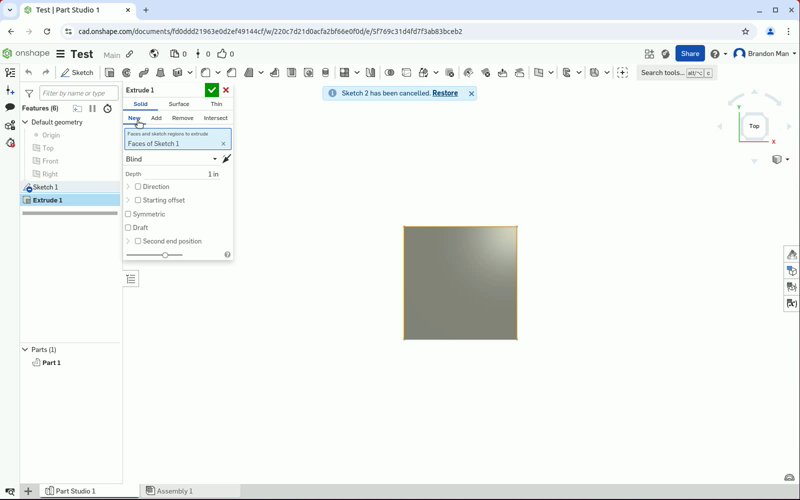
click(137, 120)
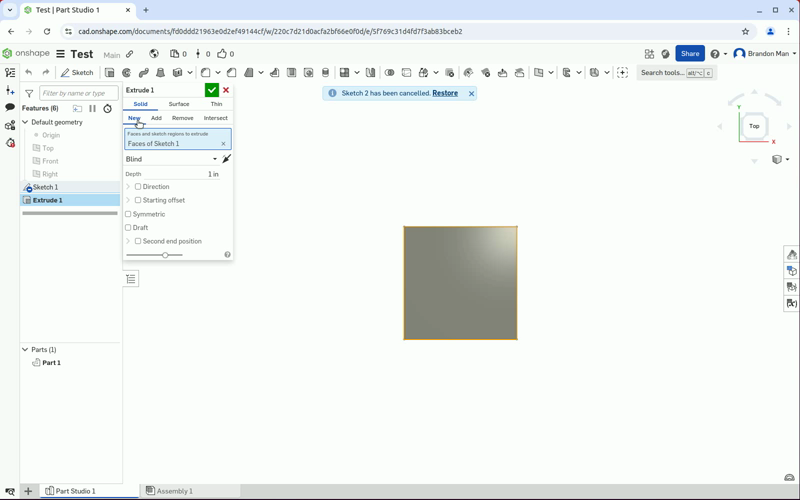
key(tab, 4)
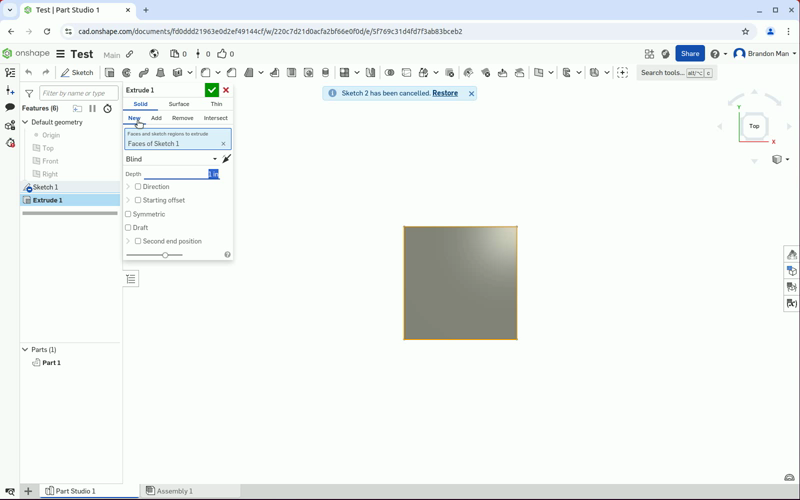
text(23.108)
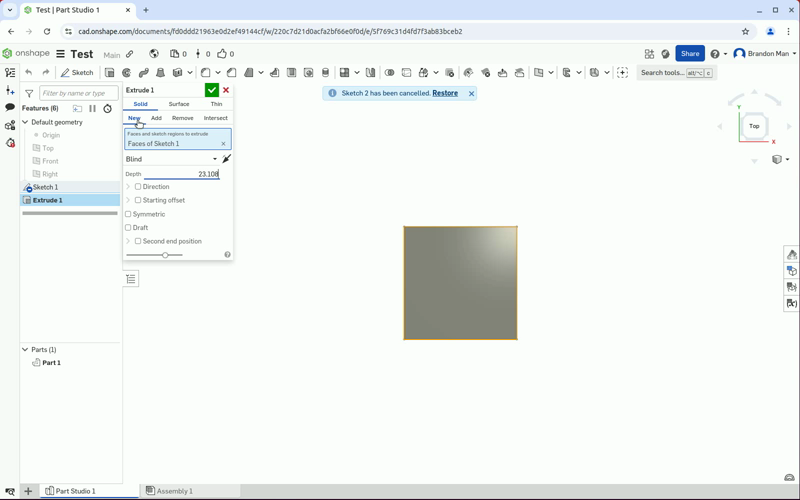
key(enter)
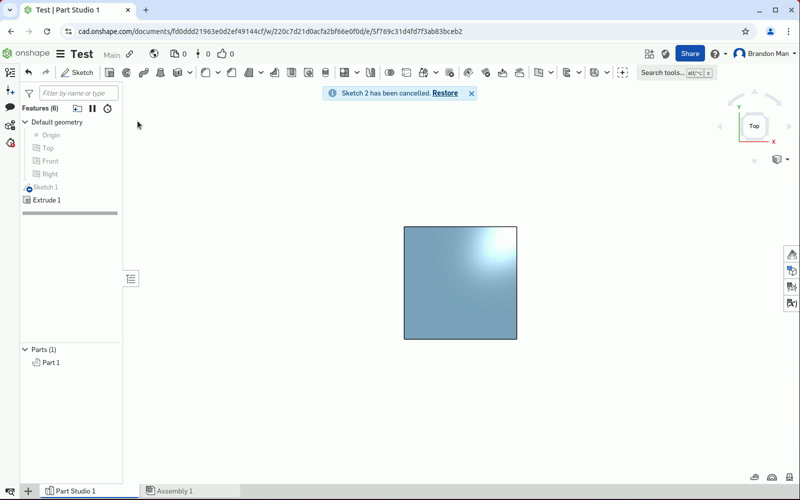
key(shift+h)
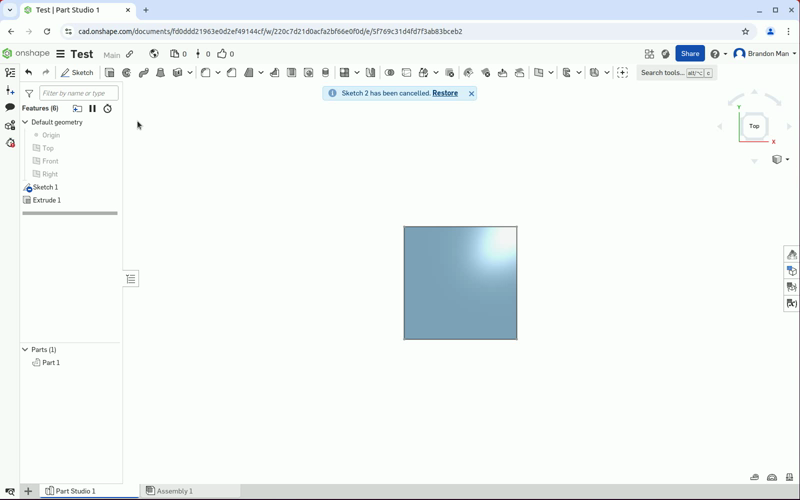
key(shift+h)
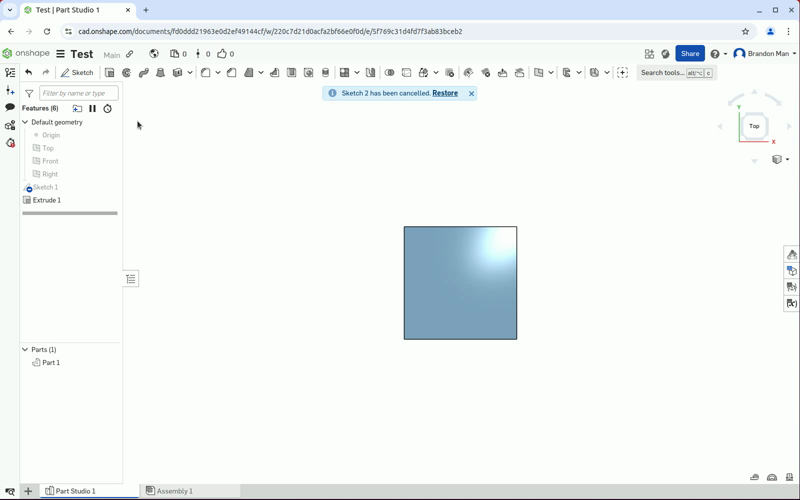
mouse_move(73, 189)
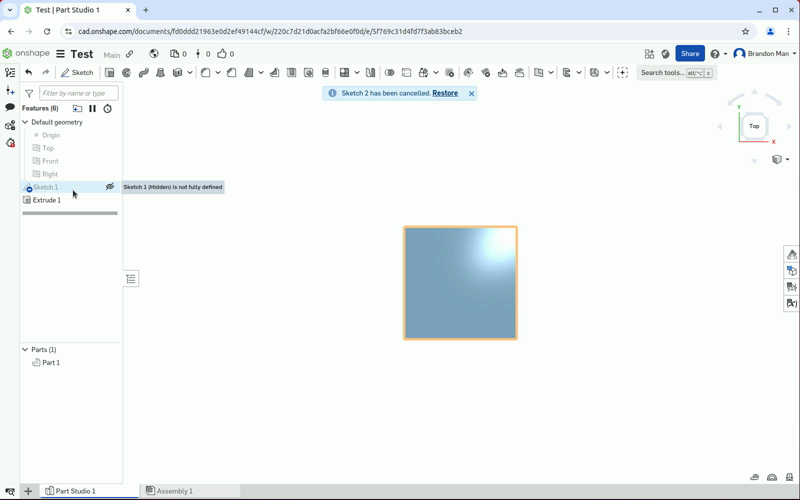
click(73, 189)
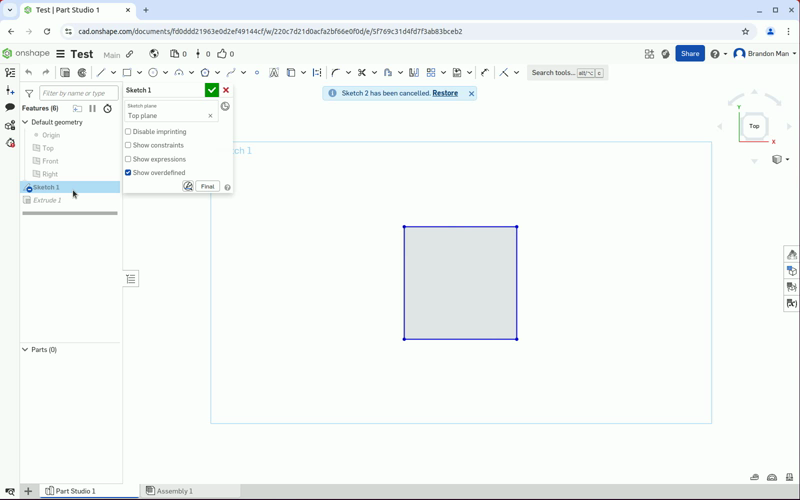
mouse_move(229, 92)
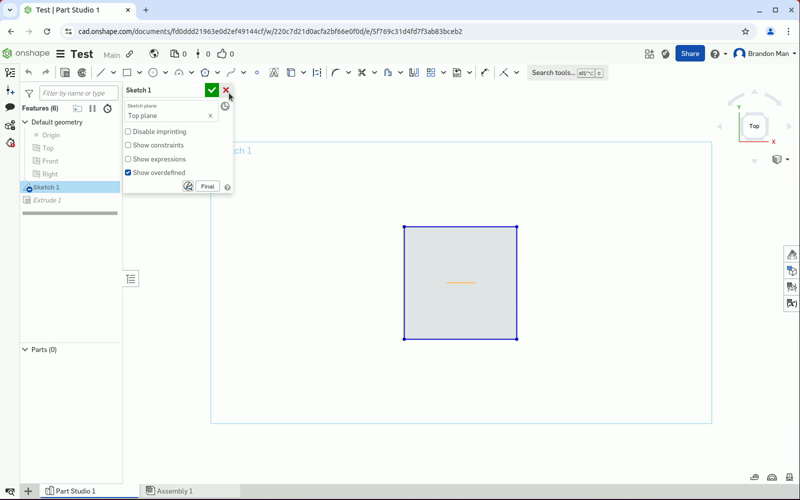
click(229, 92)
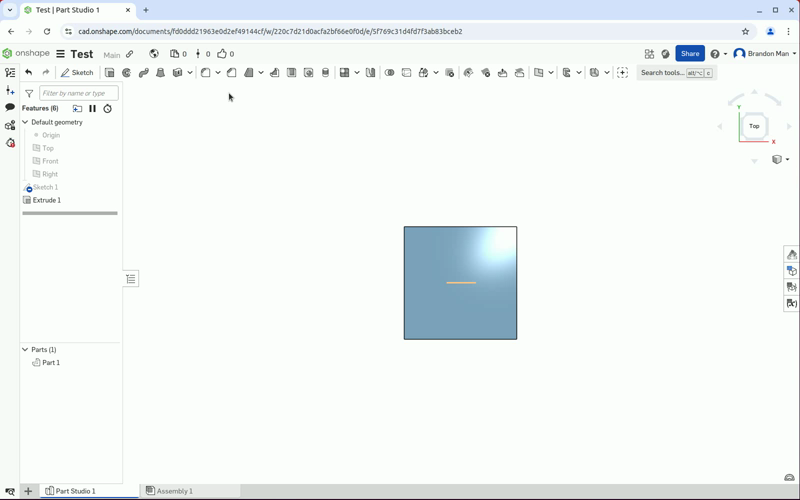
mouse_move(541, 75)
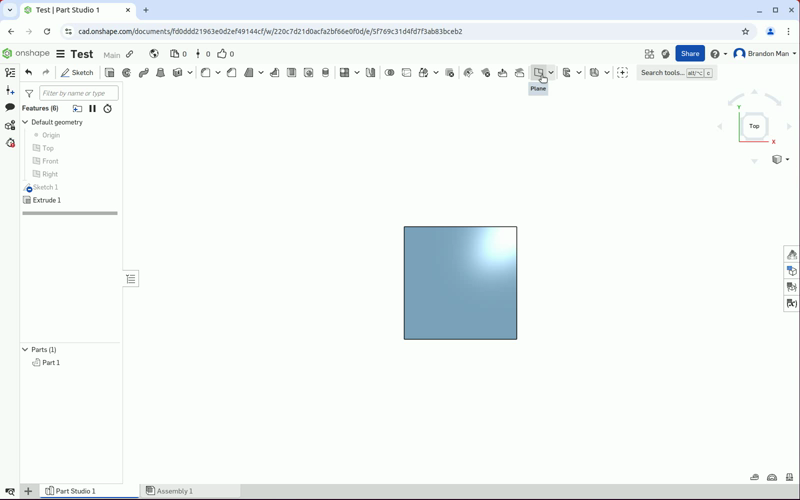
click(541, 75)
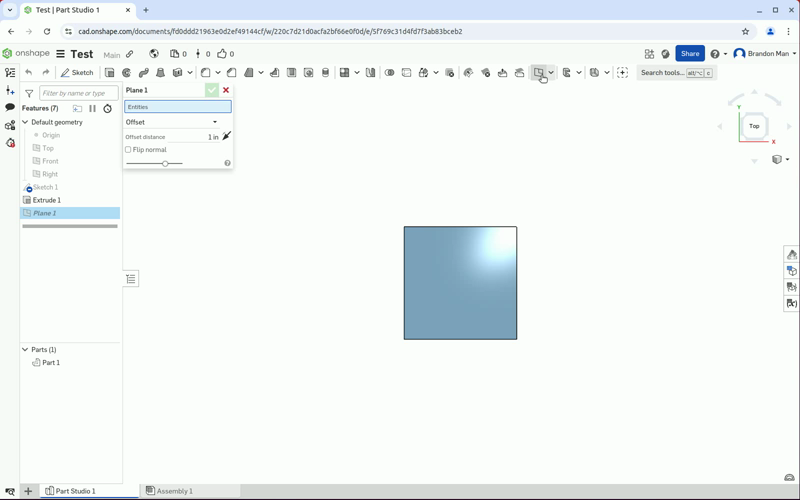
mouse_move(73, 150)
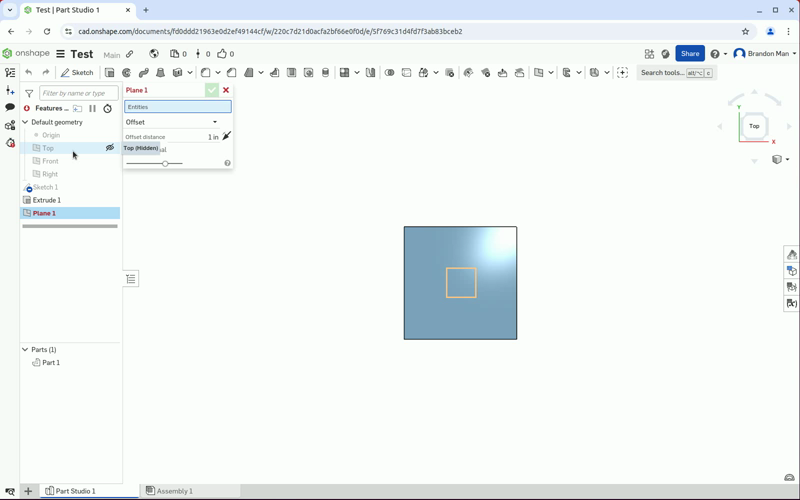
click(73, 150)
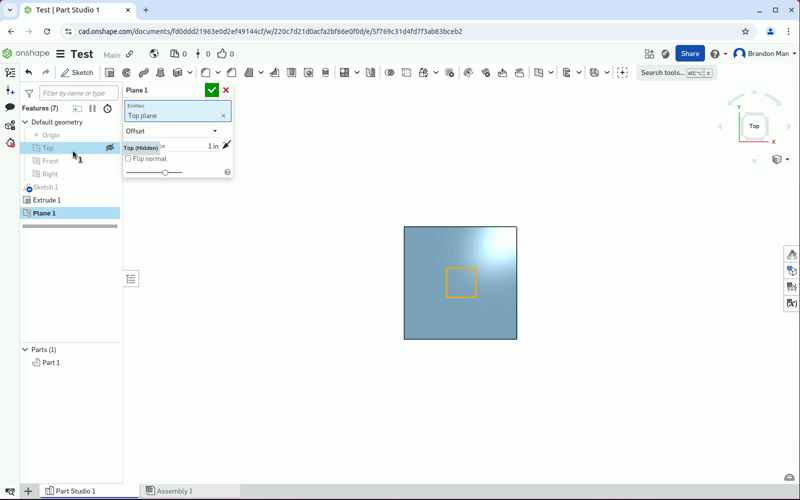
key(tab, 2)
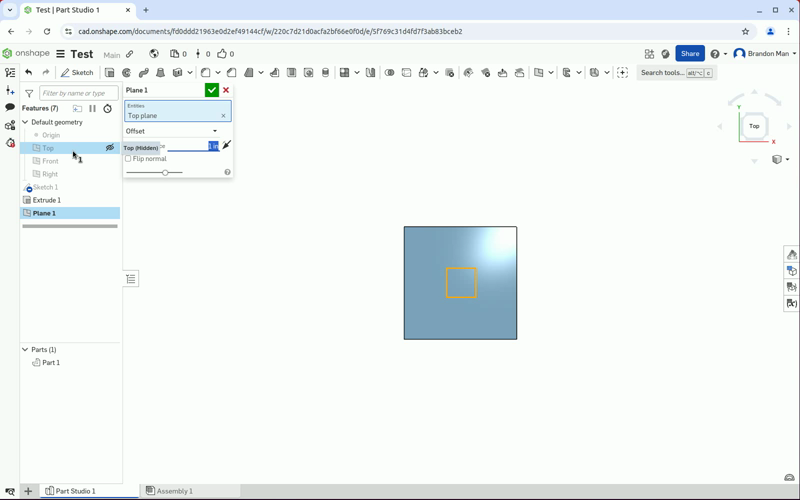
text(23.108)
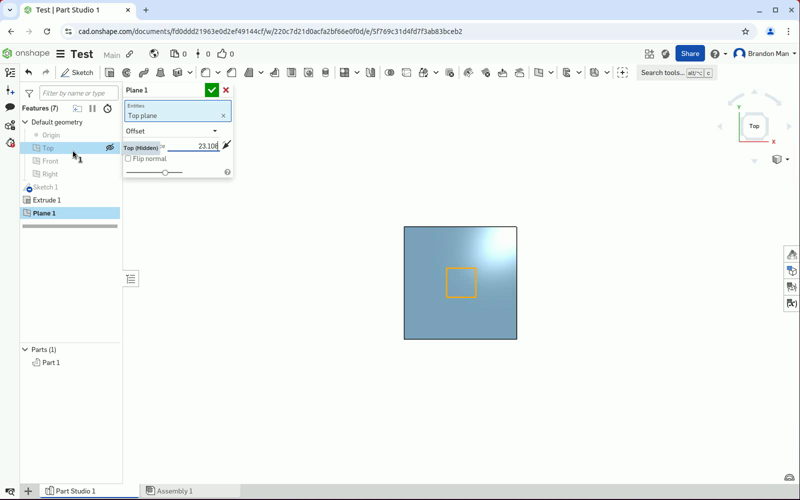
key(enter, 2)
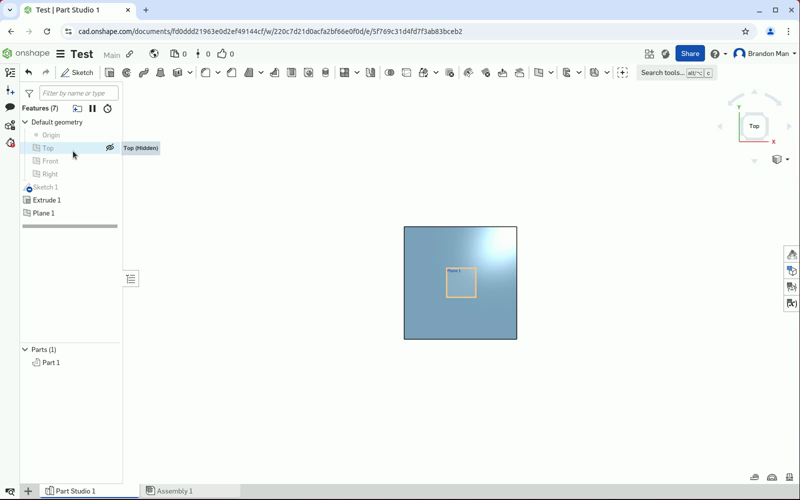
key(shift+s)
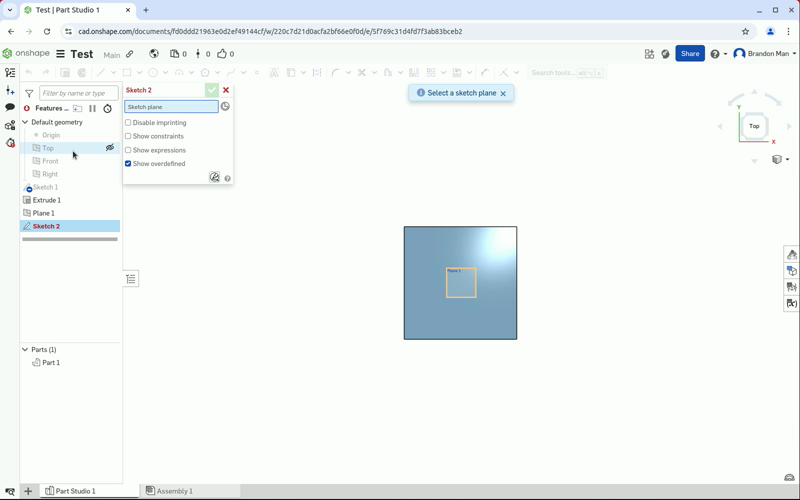
mouse_move(73, 215)
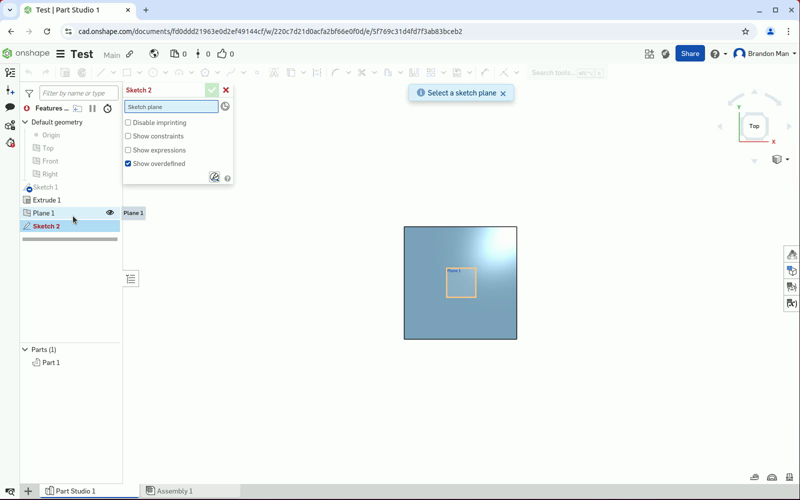
click(73, 215)
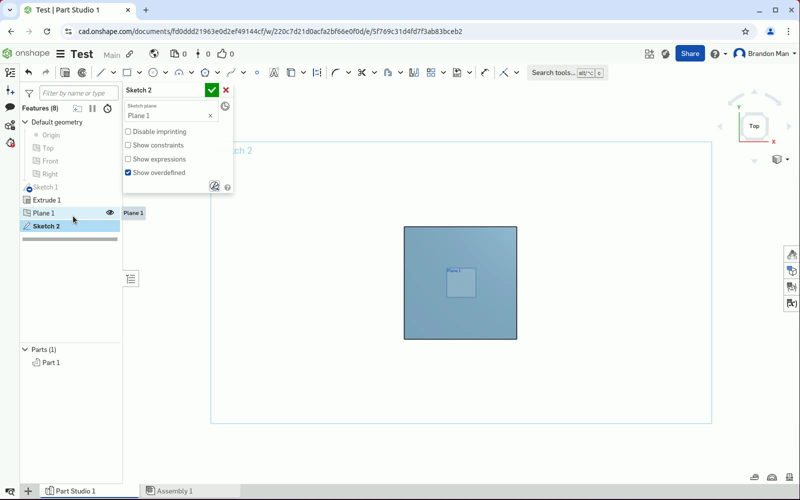
mouse_move(73, 352)
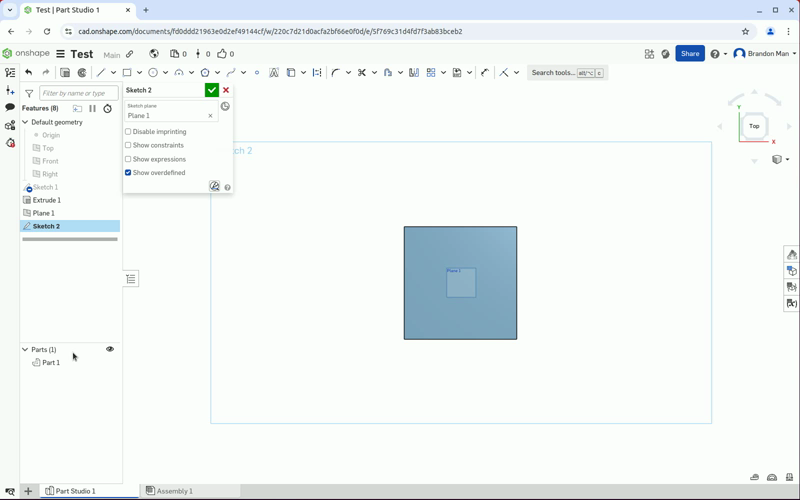
key(y)
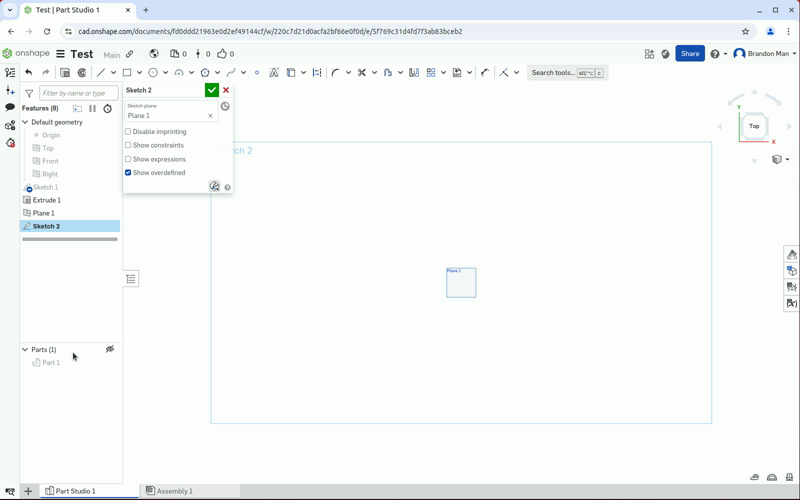
key(c)
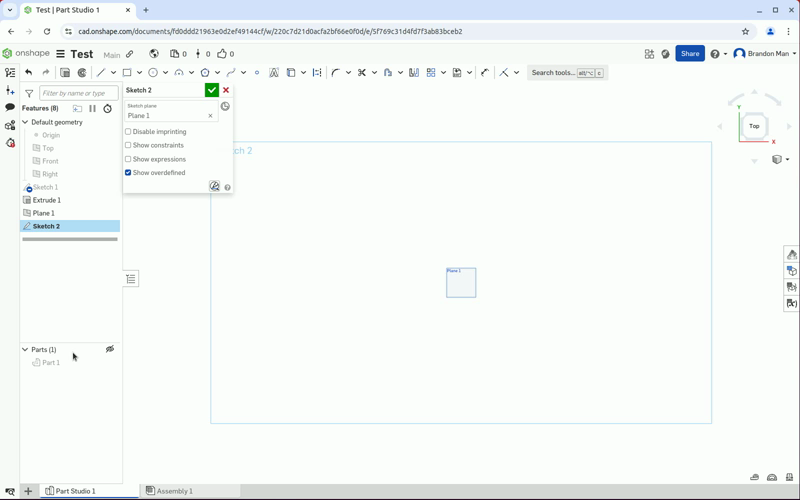
key_down(shift)
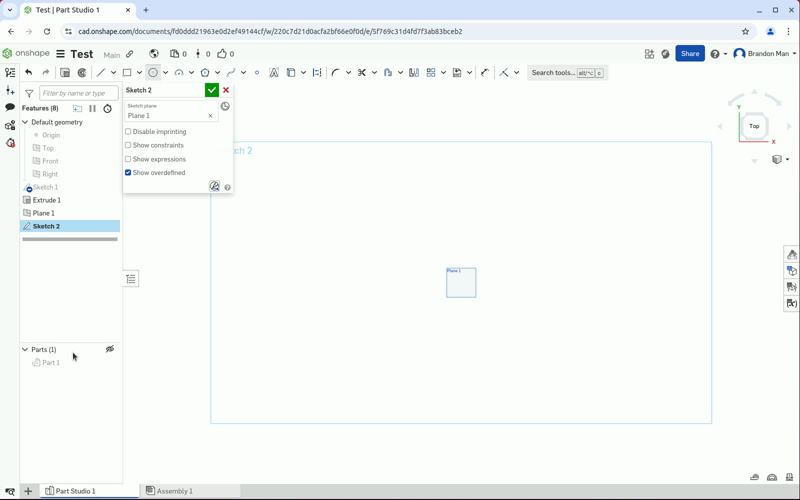
mouse_move(461, 282)
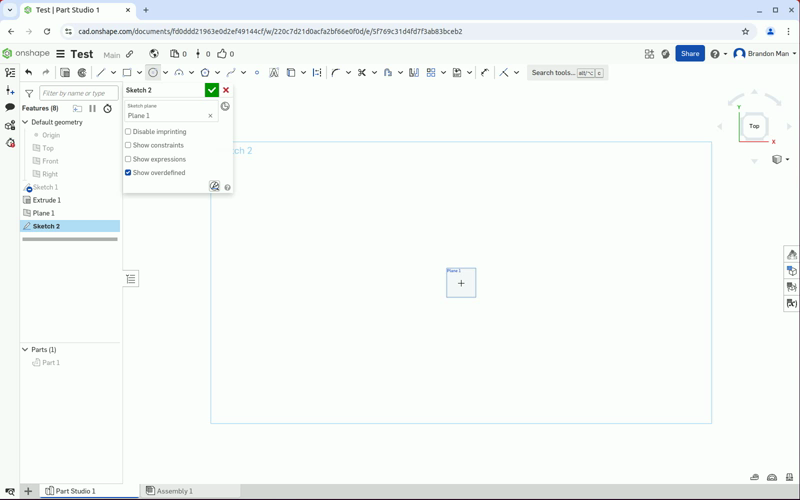
click(461, 282)
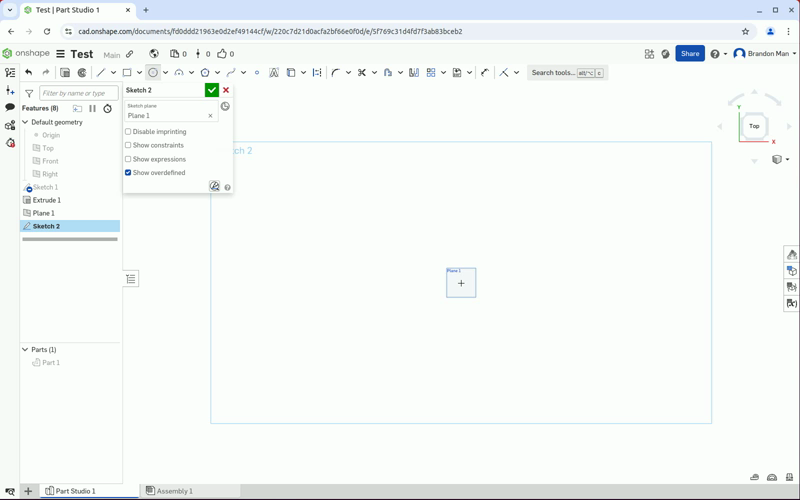
key_up(shift)
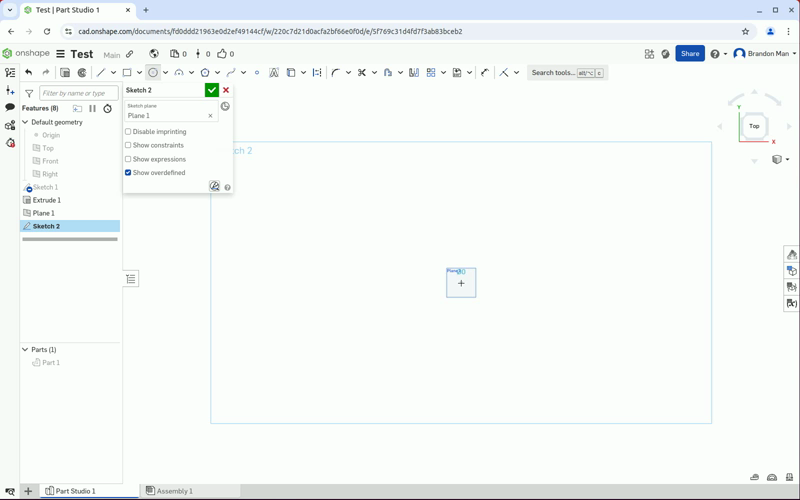
mouse_move(490, 282)
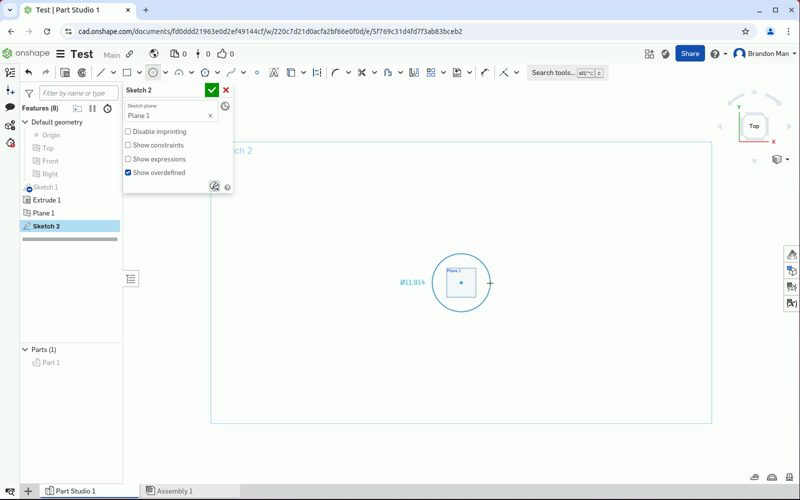
click(490, 282)
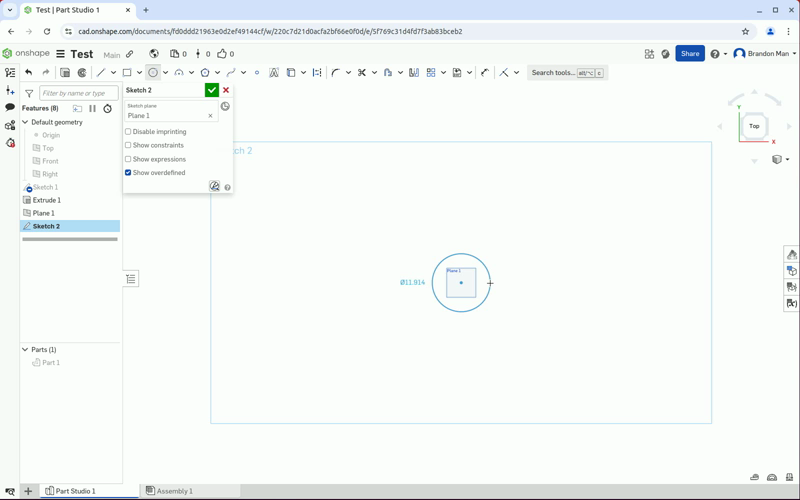
key(esc)
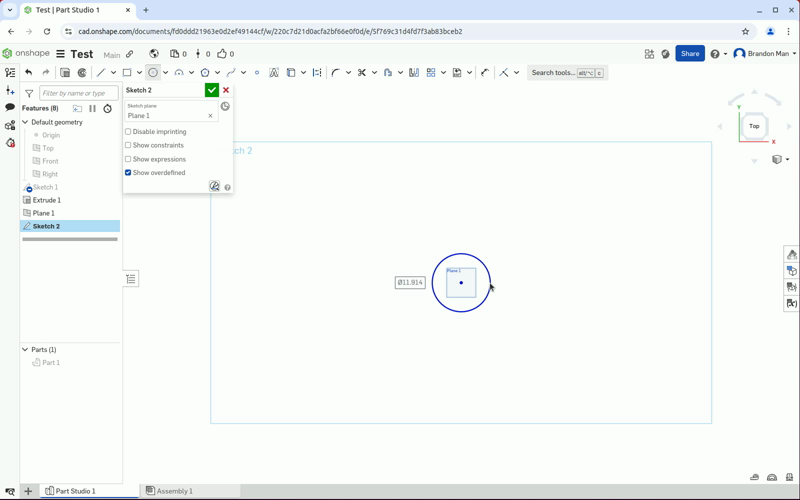
mouse_move(458, 301)
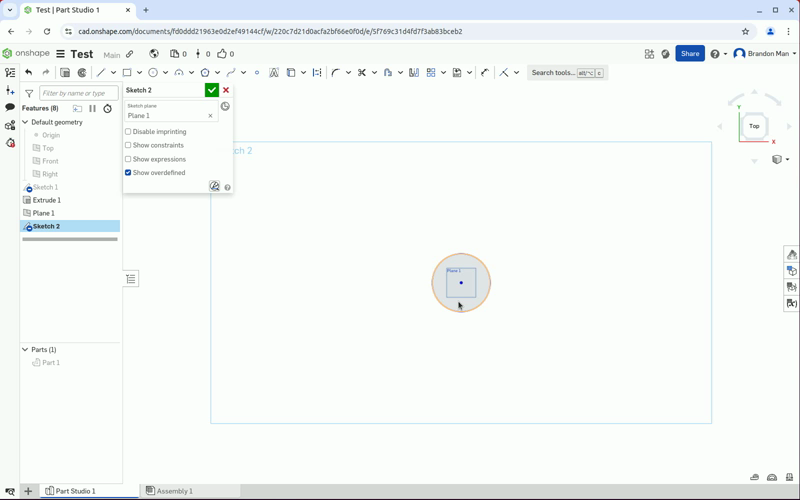
click(458, 301)
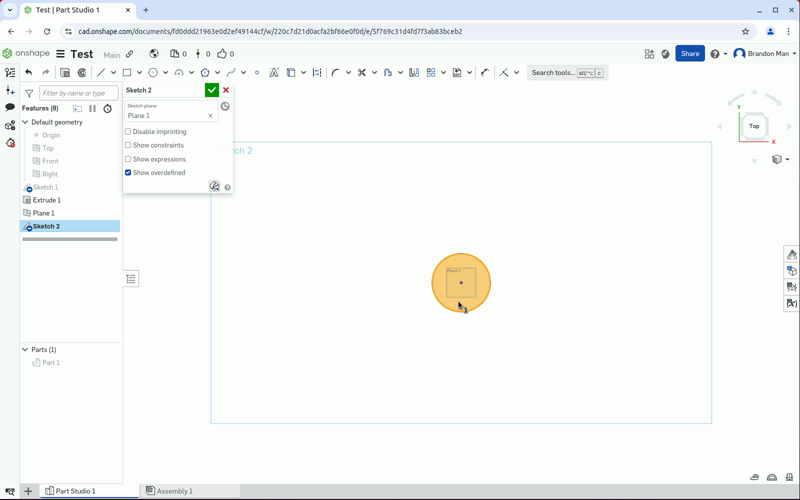
mouse_move(73, 352)
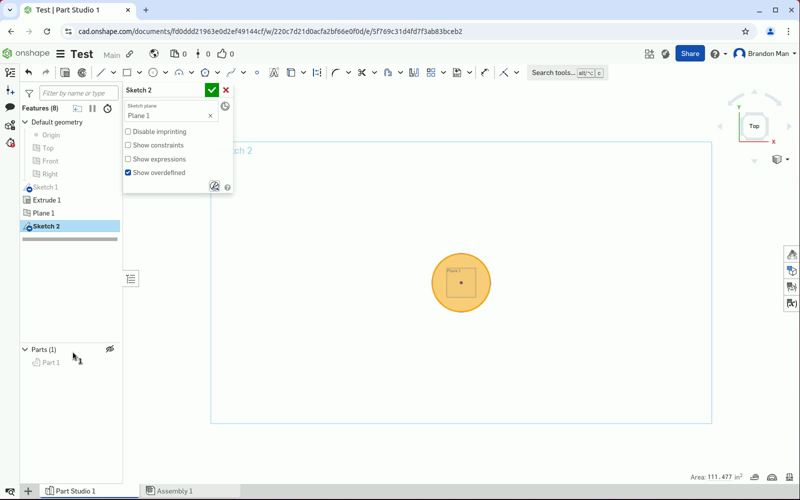
key(shift+y)
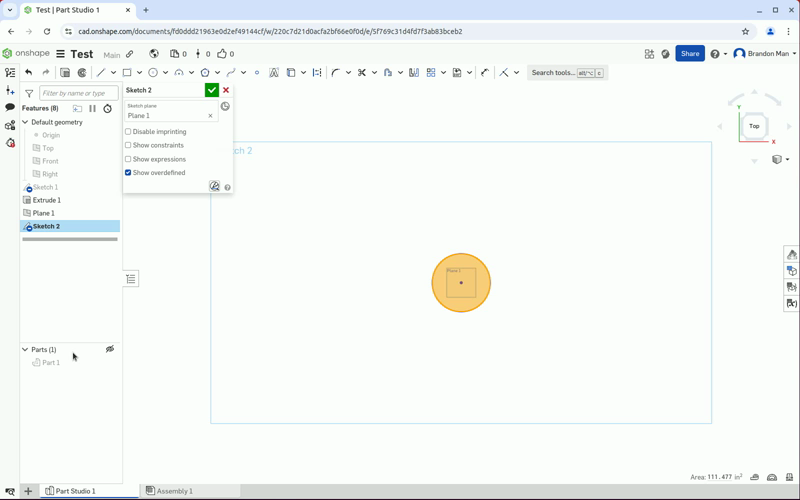
key(shift+e)
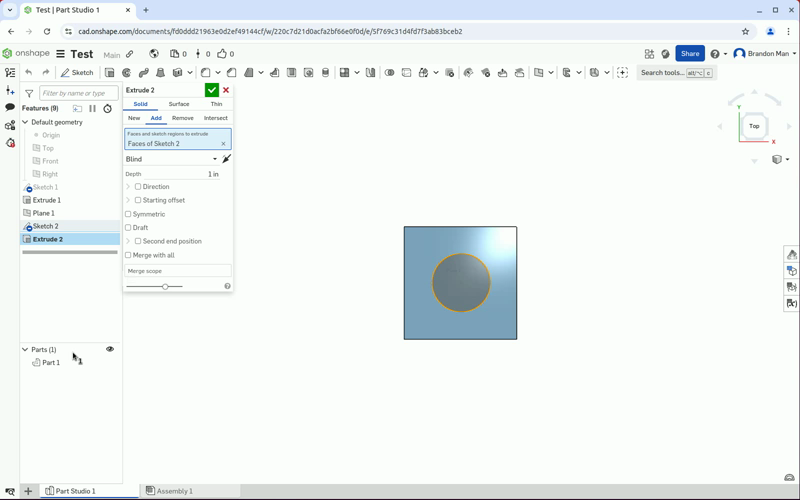
mouse_move(143, 106)
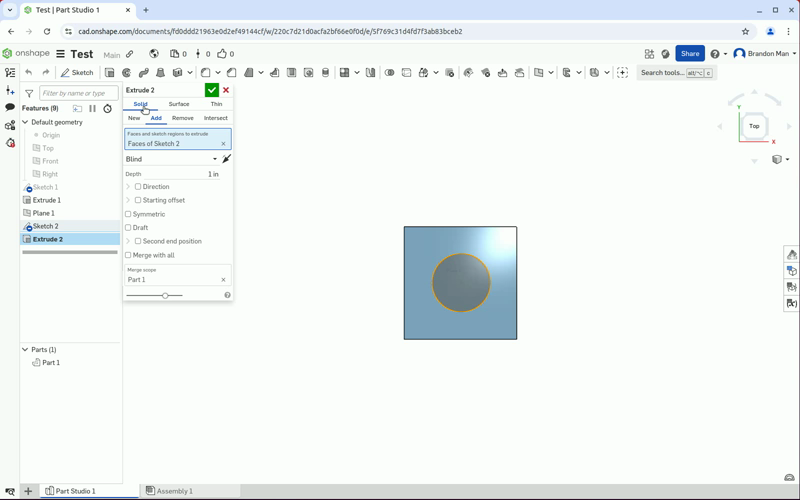
click(143, 106)
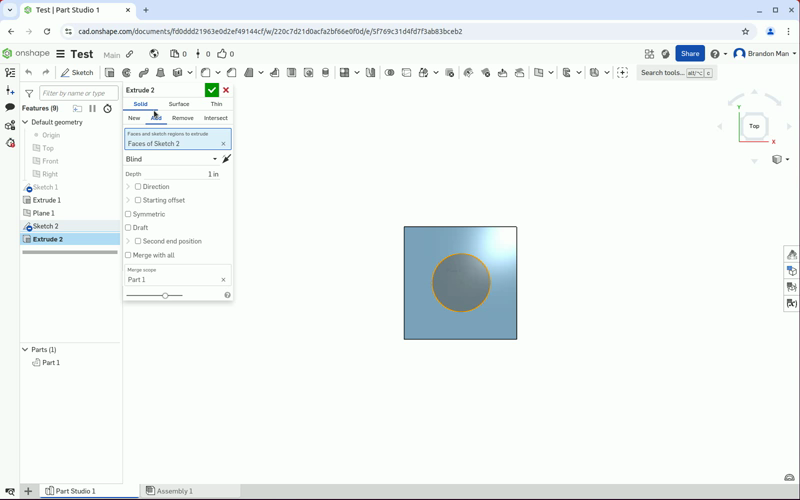
mouse_move(186, 120)
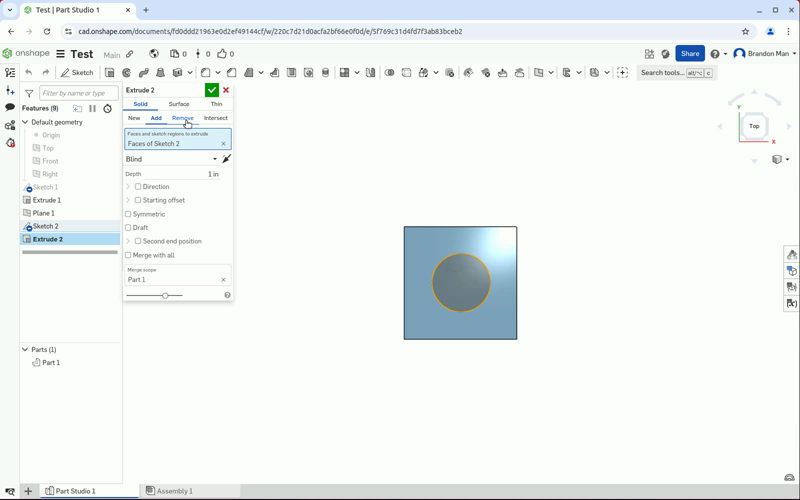
click(186, 120)
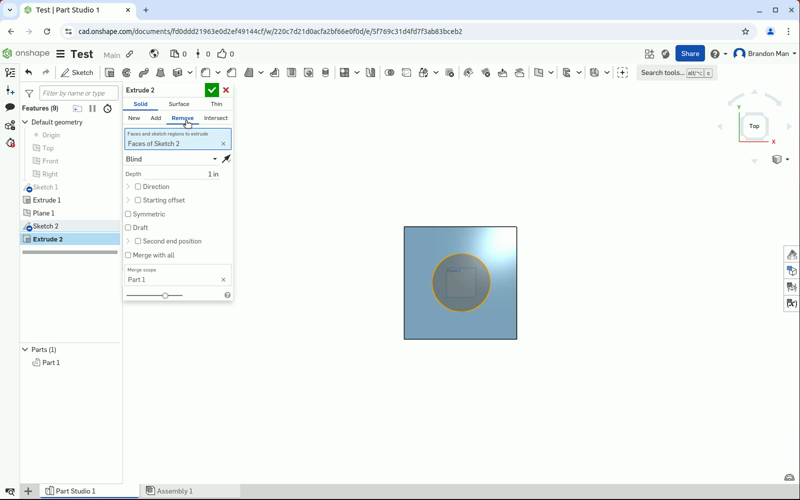
key(tab, 4)
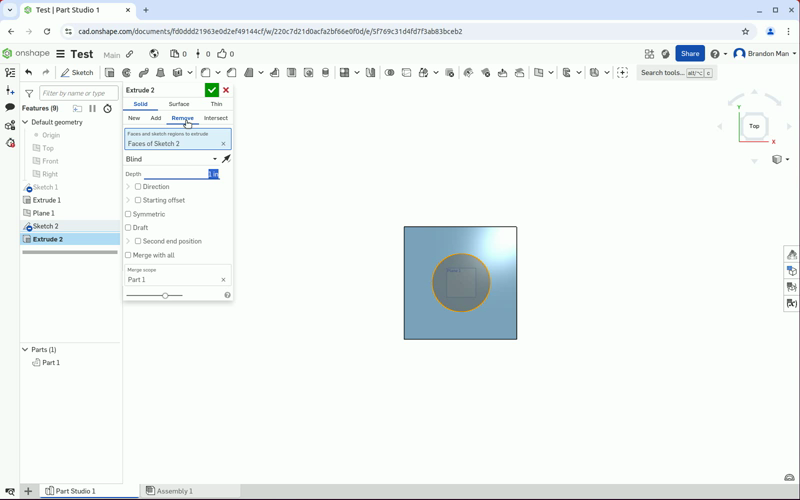
text(30.811)
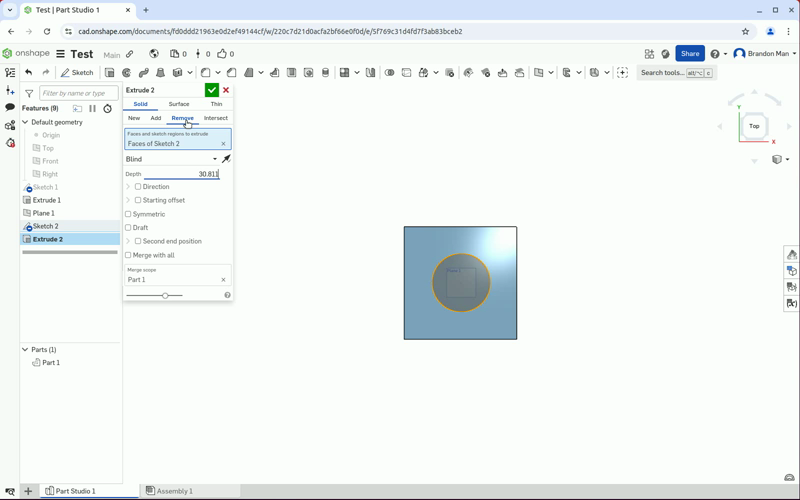
key(tab, 6)
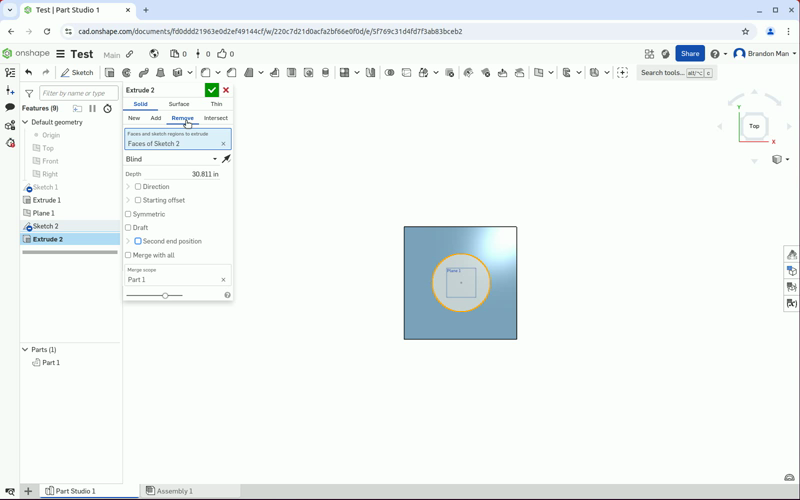
key(space)
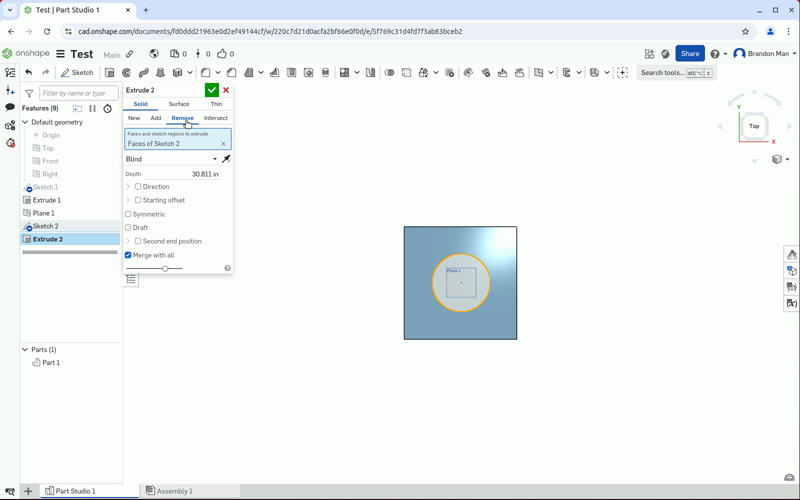
key(enter)
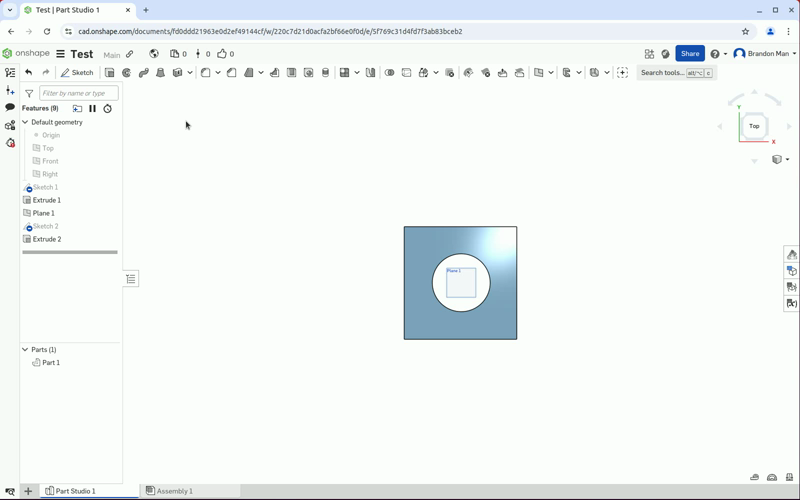
key(shift+h)
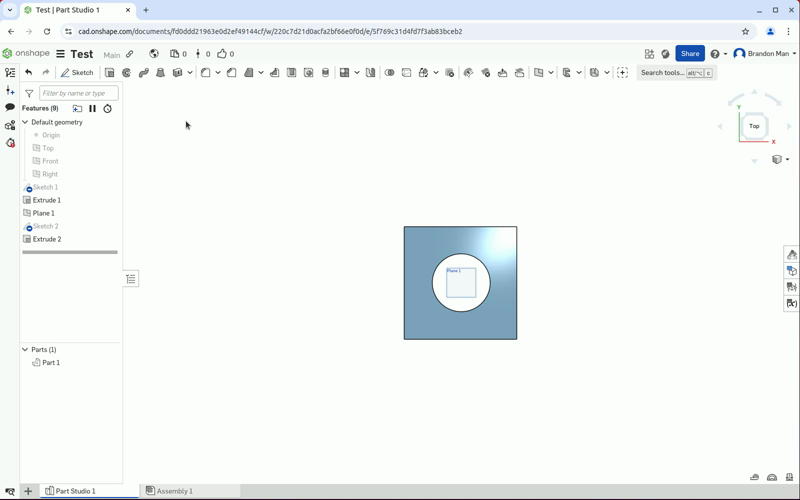
key(shift+h)
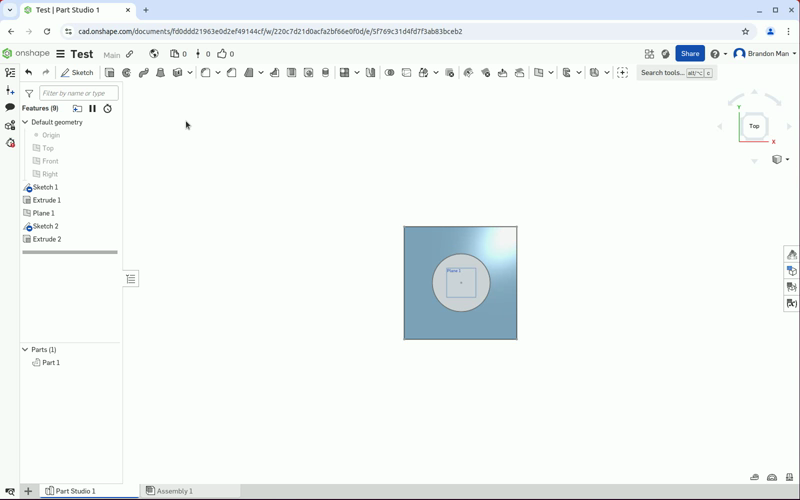
key(shift+7)
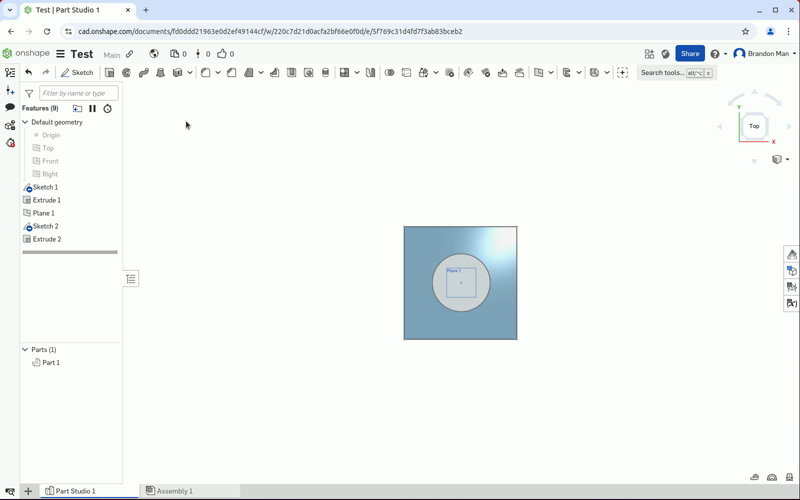
key(up, 3)
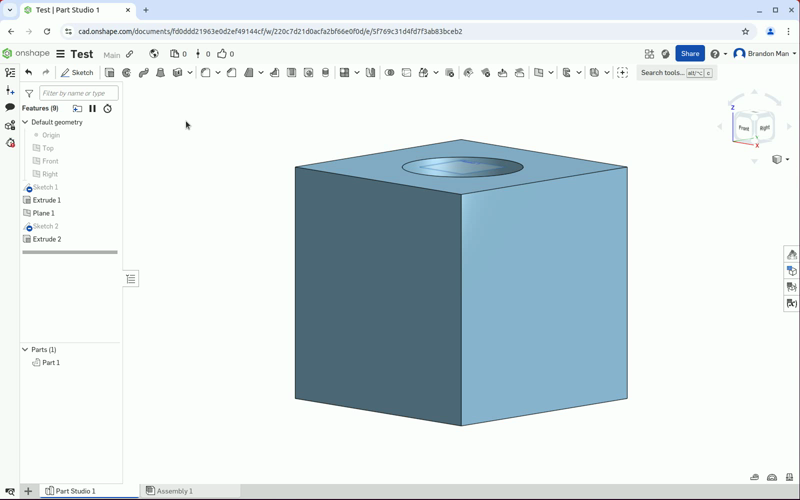
key(left, 3)
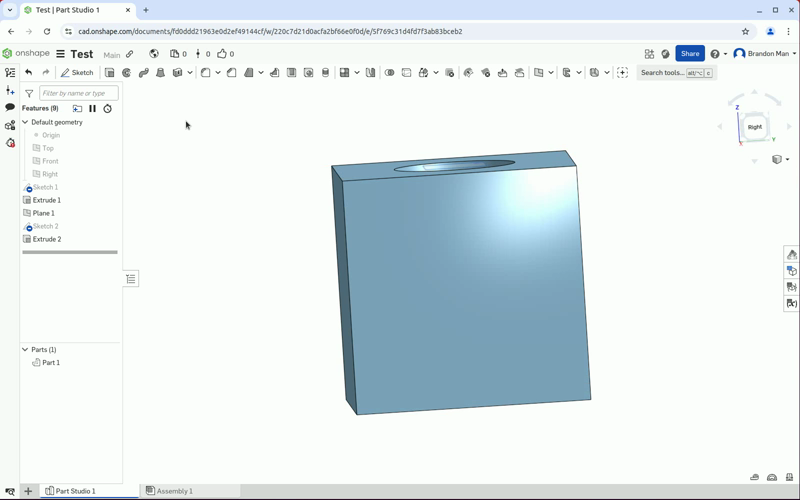
key(right, 3)
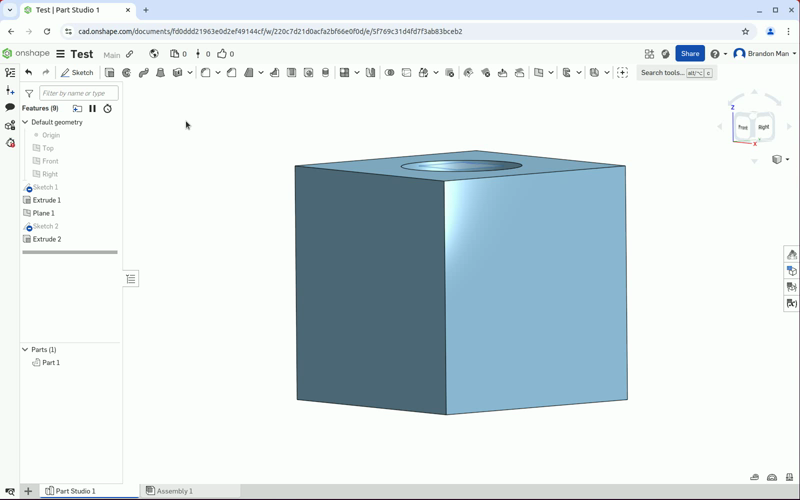
key(down, 3)
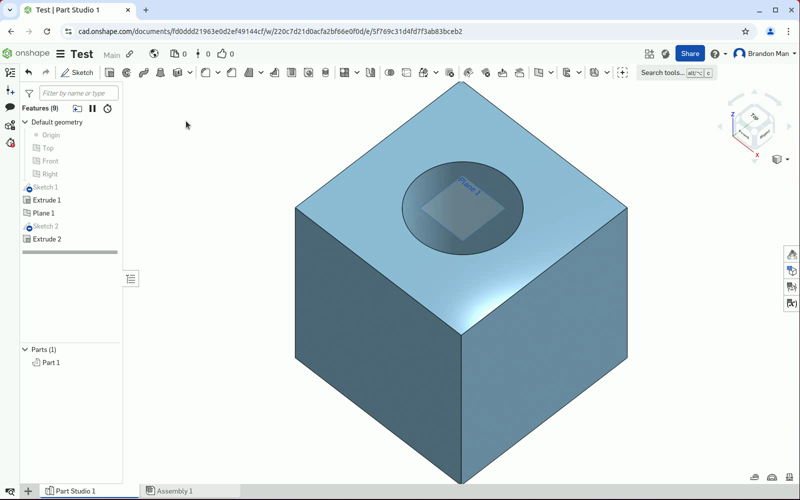
mouse_move(73, 189)
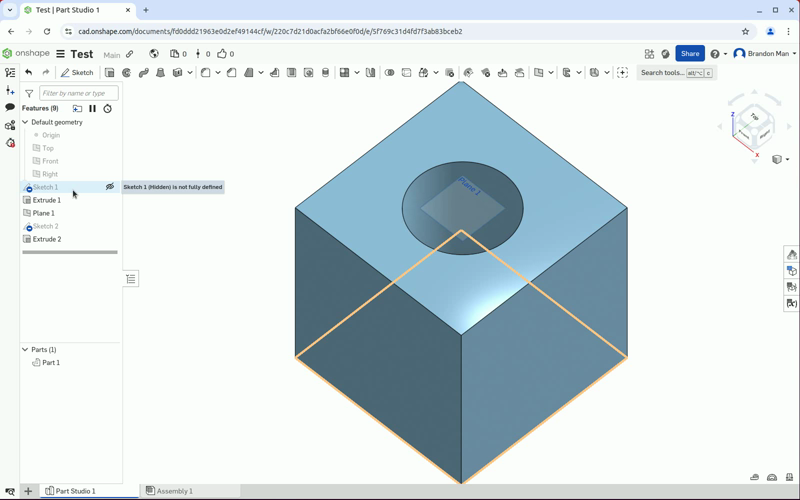
click(73, 189)